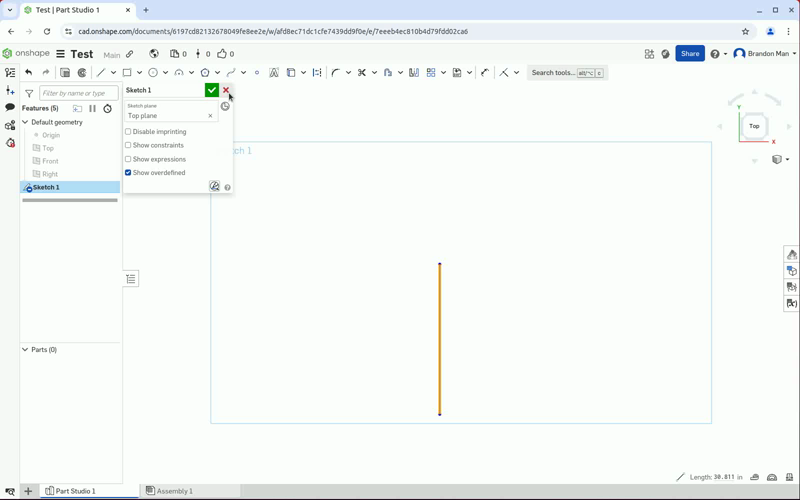
key(shift+h)
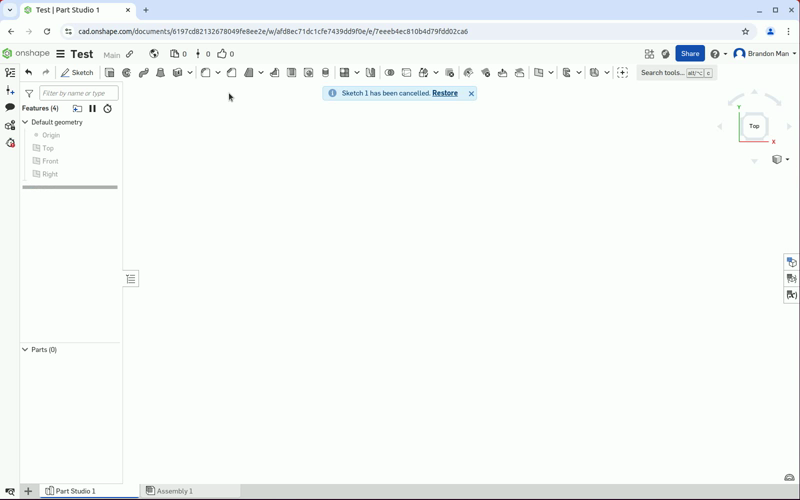
mouse_move(73, 352)
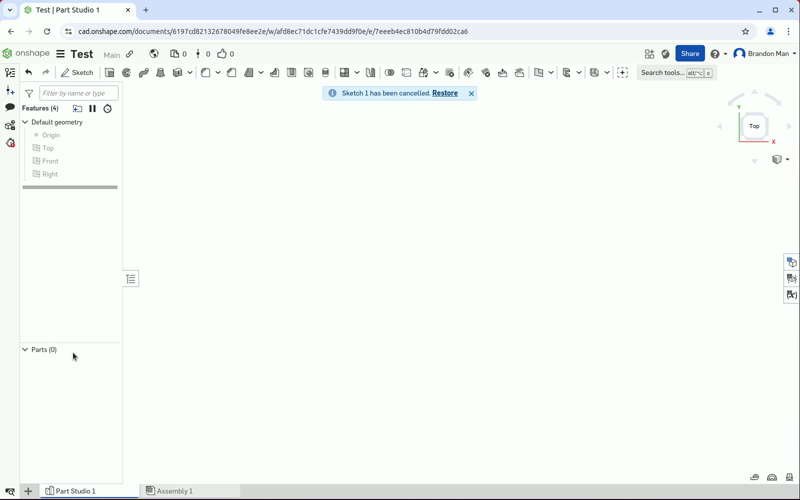
key(y)
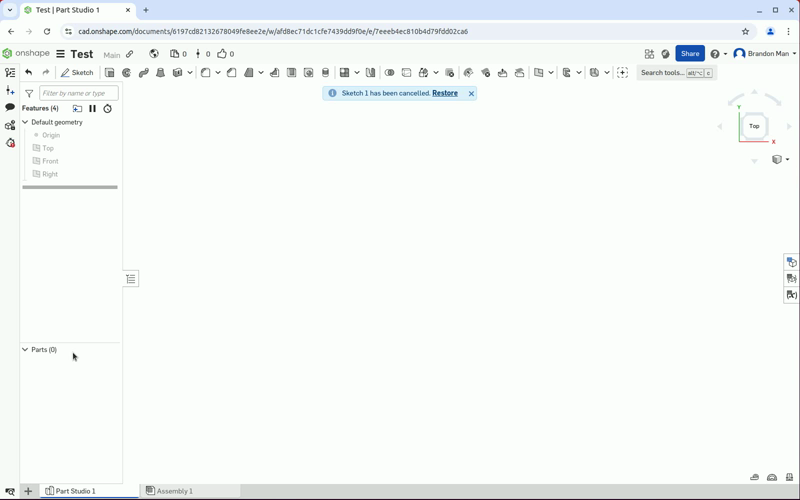
key(shift+p)
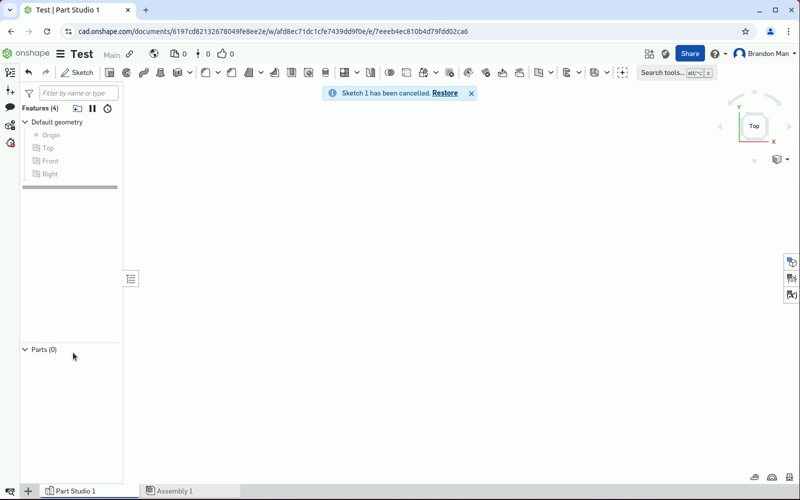
key(space)
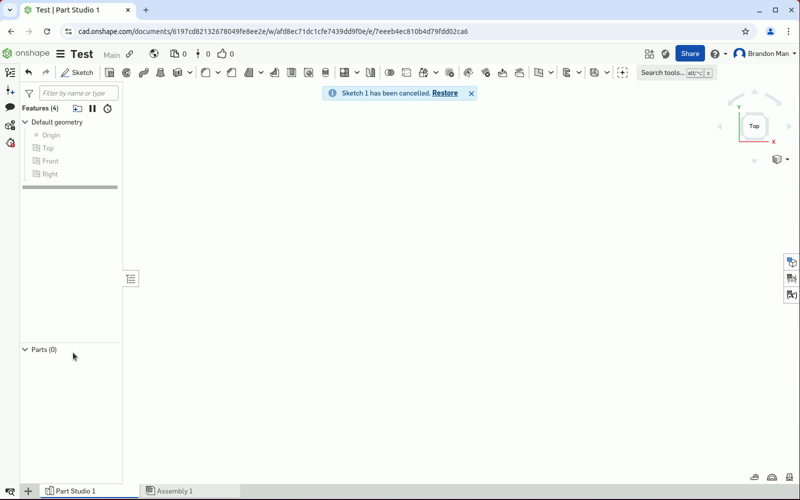
key_down(shift)
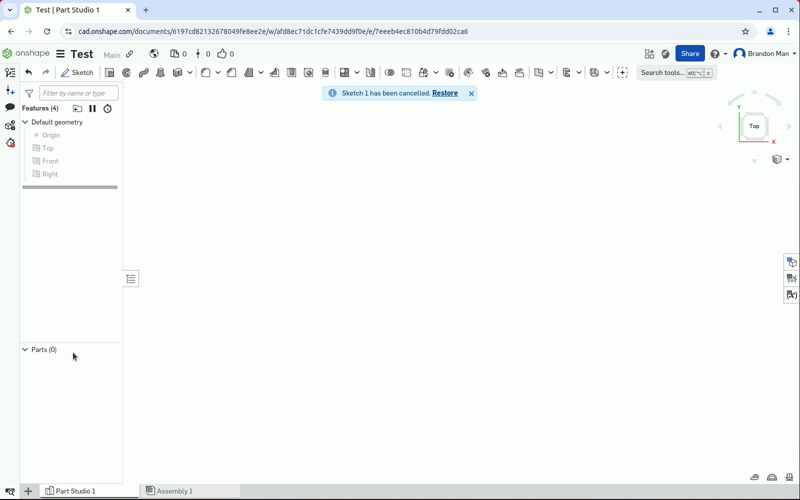
key(up)
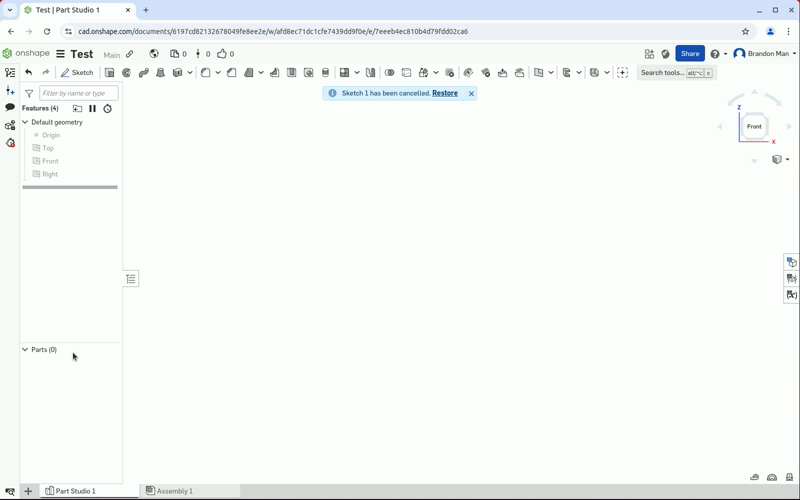
key_up(shift)
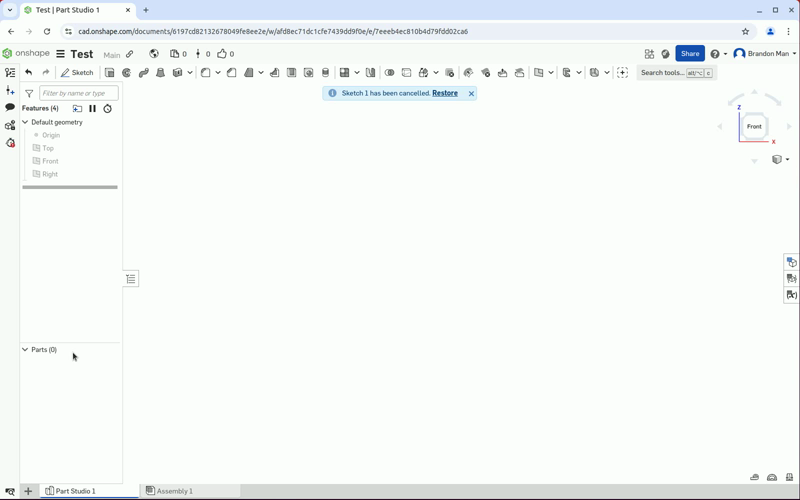
mouse_move(73, 352)
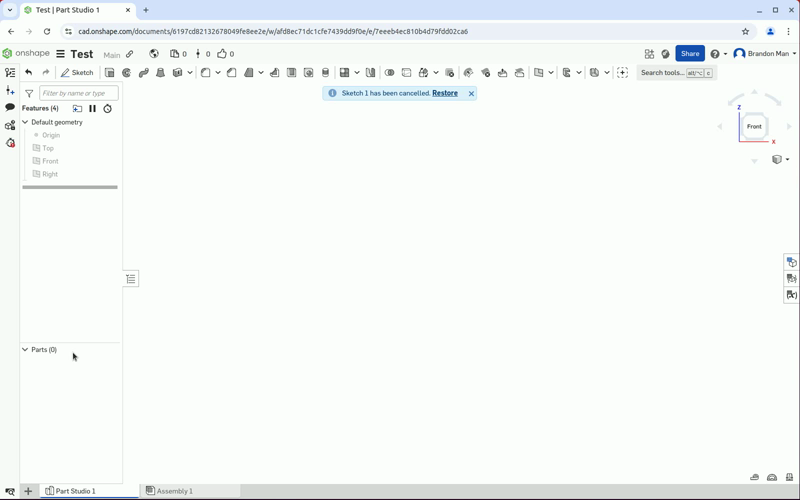
key(shift+y)
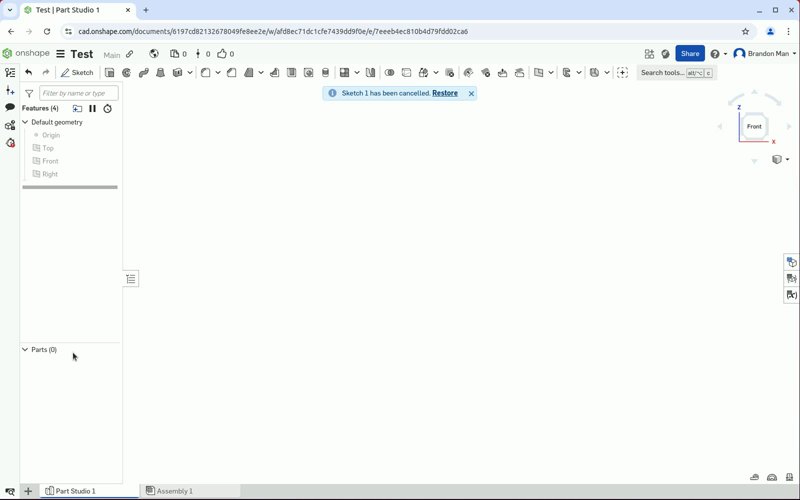
key(shift+s)
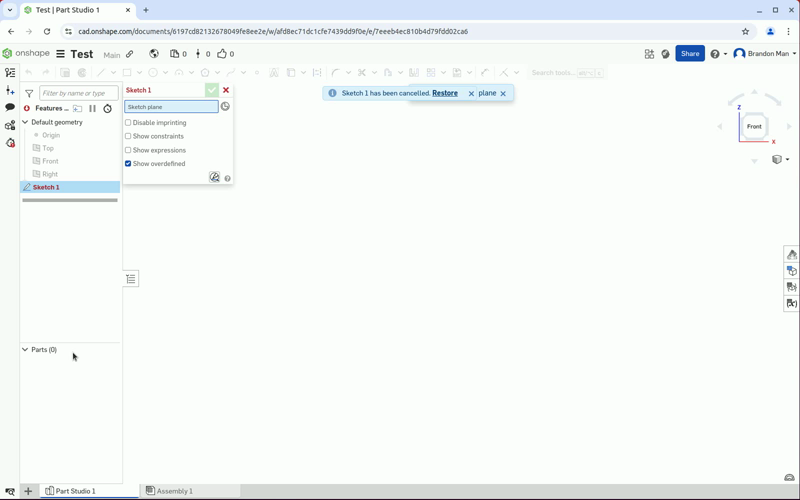
mouse_move(73, 163)
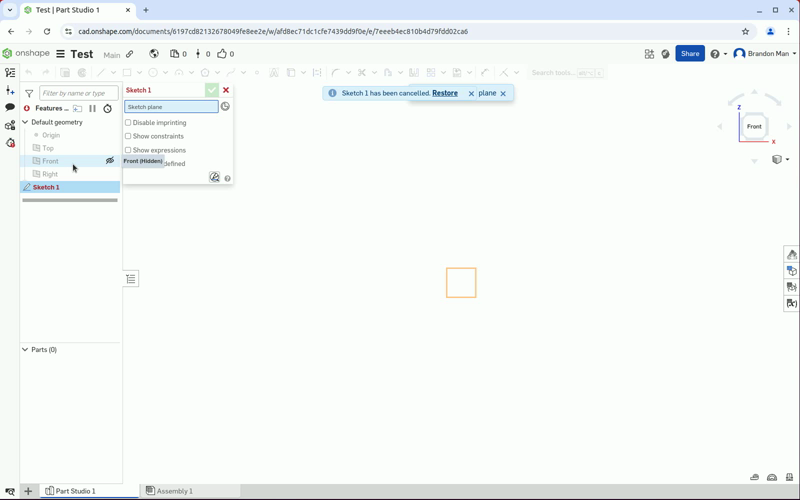
click(73, 163)
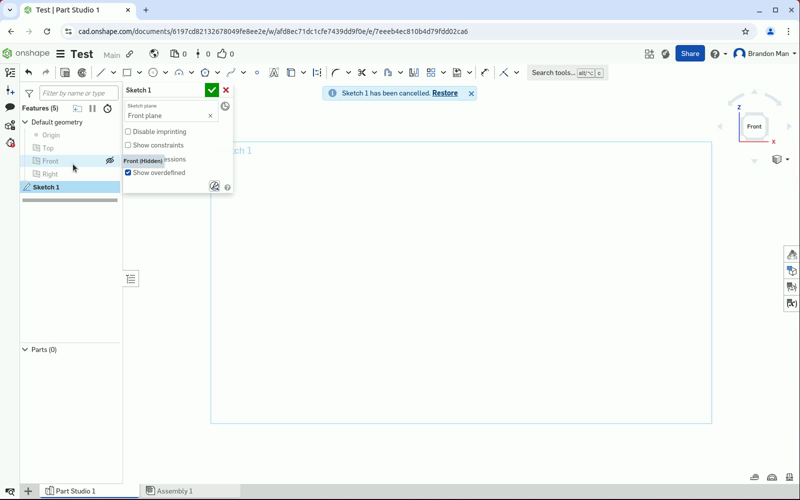
mouse_move(73, 352)
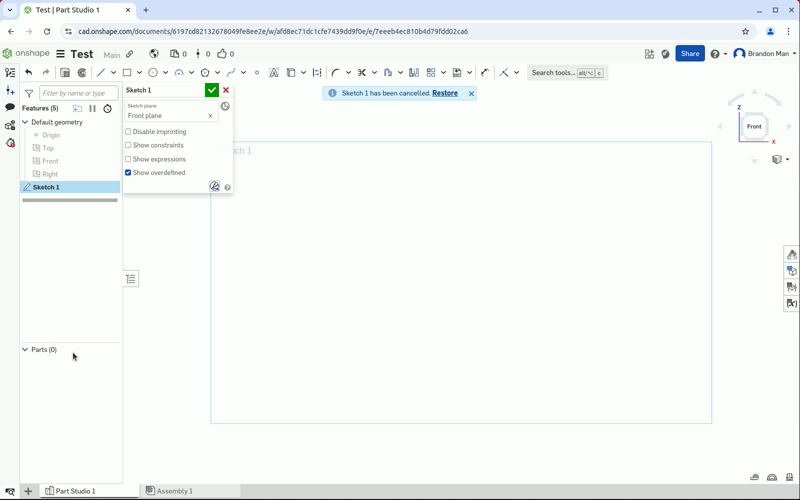
key(y)
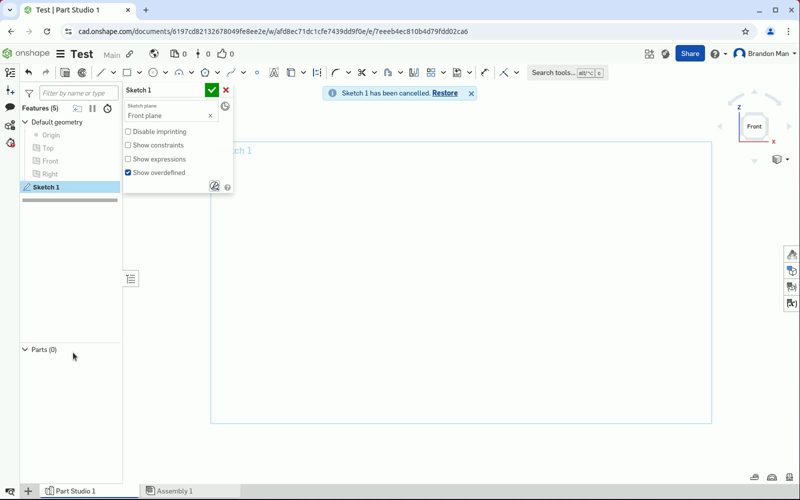
key(c)
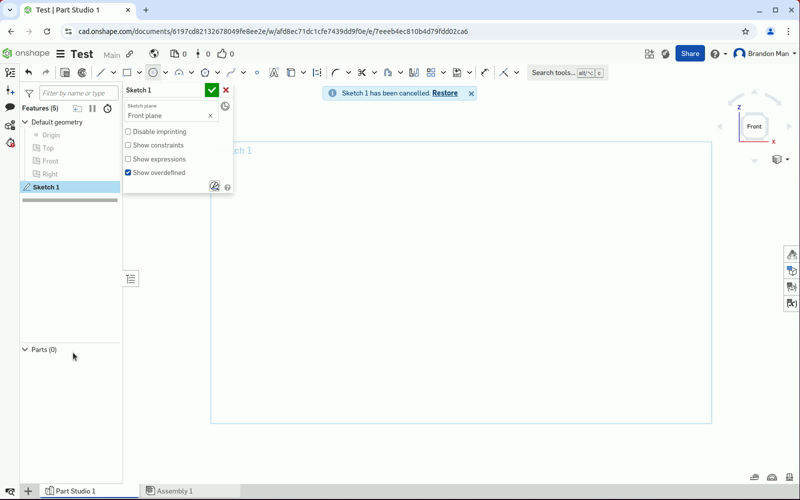
key_down(shift)
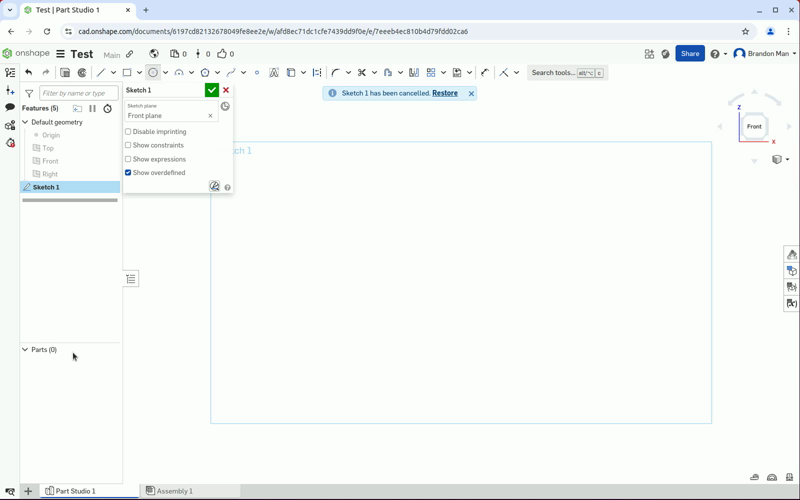
mouse_move(461, 282)
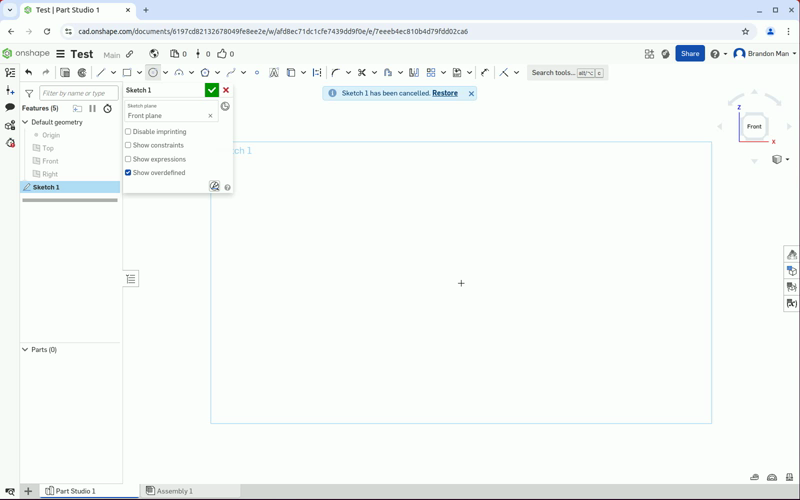
click(461, 282)
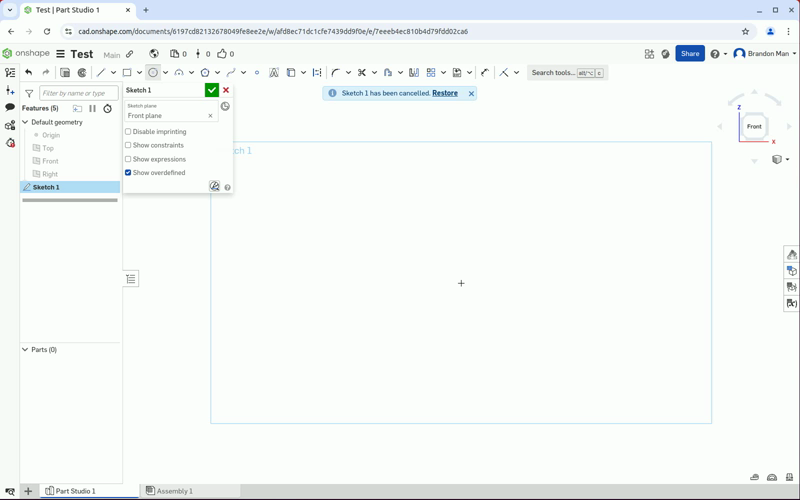
key_up(shift)
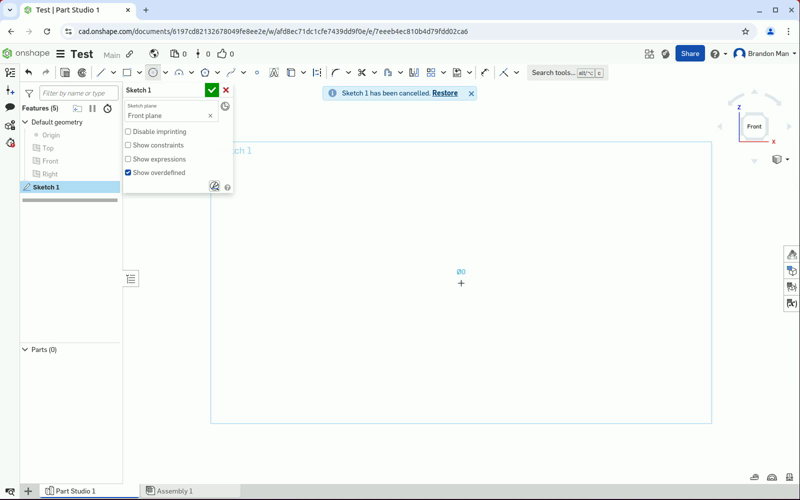
mouse_move(497, 282)
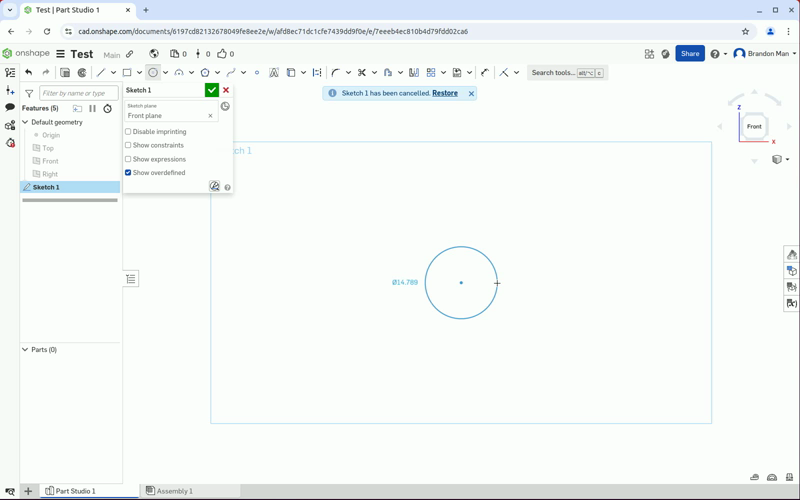
click(497, 282)
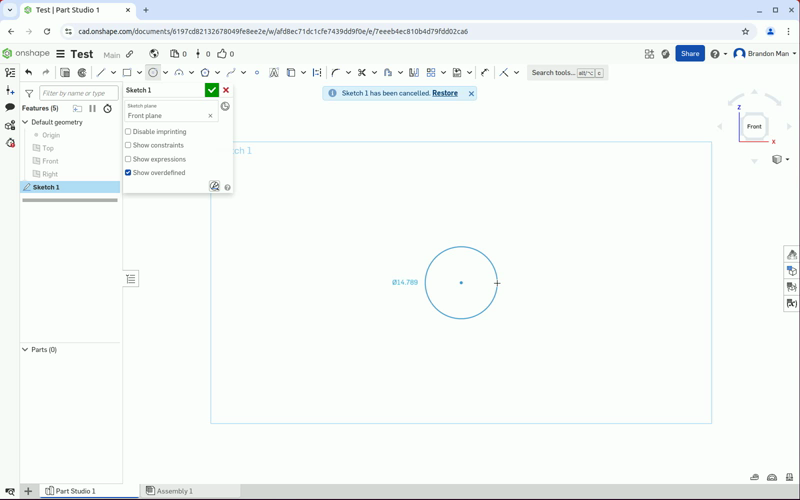
key(esc)
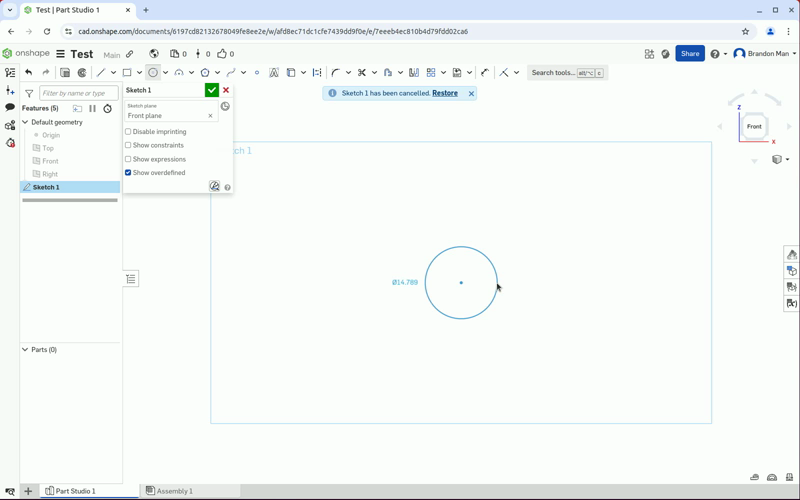
key(c)
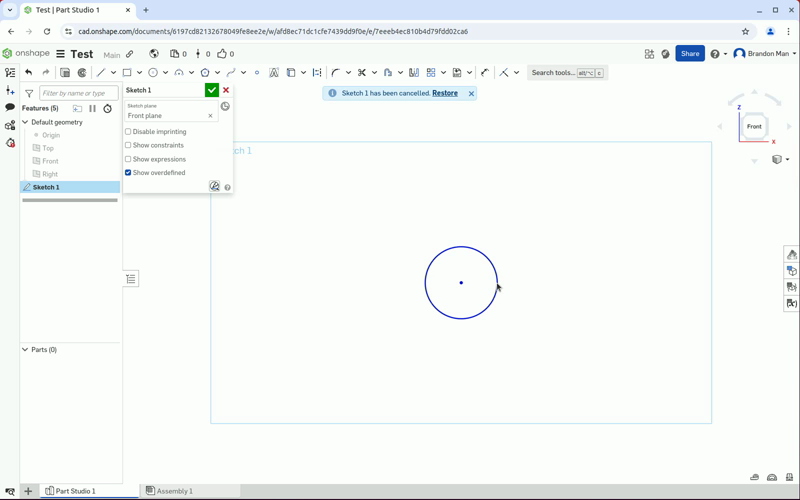
key_down(shift)
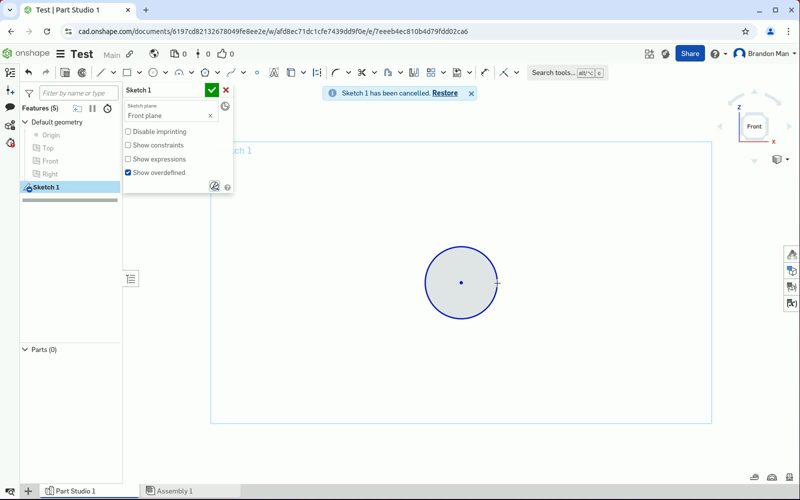
mouse_move(461, 282)
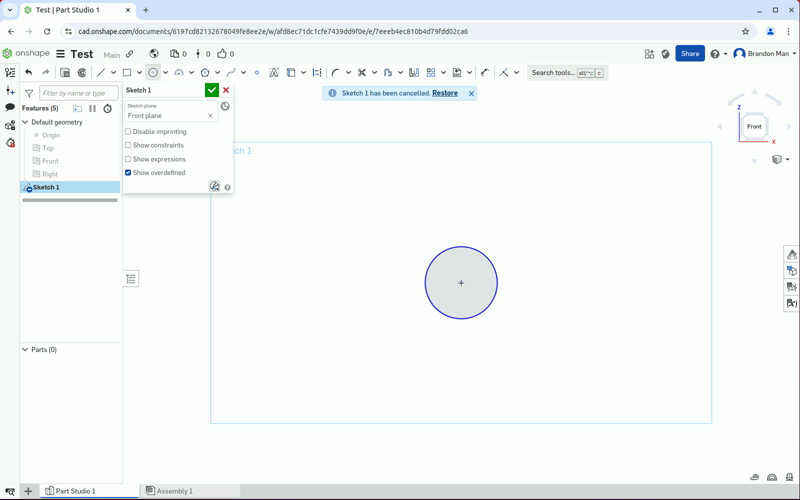
click(461, 282)
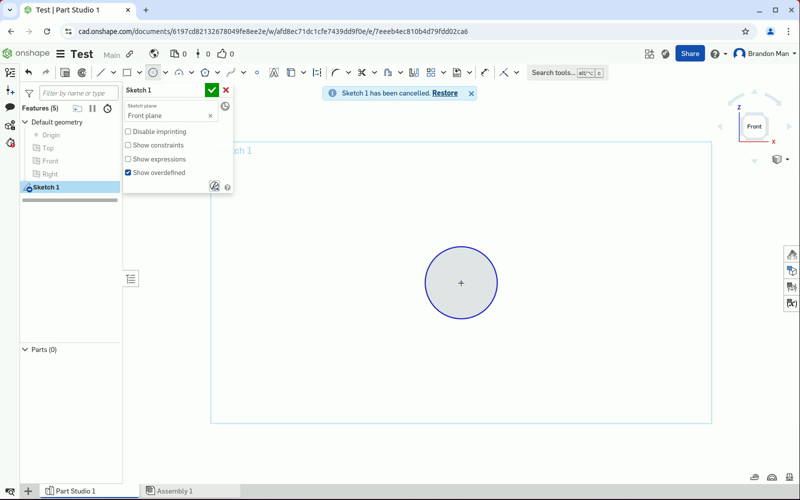
key_up(shift)
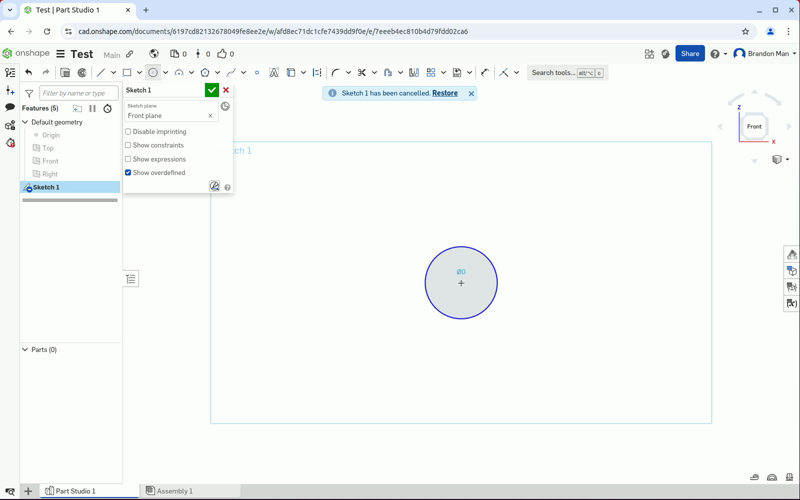
mouse_move(479, 282)
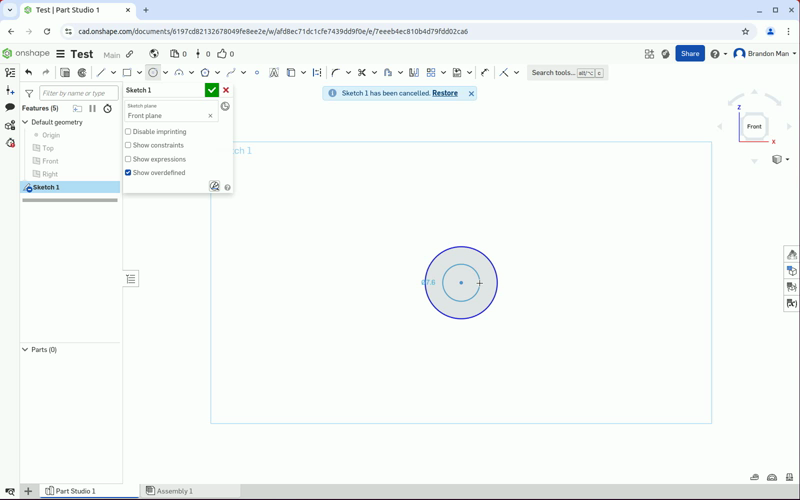
click(479, 282)
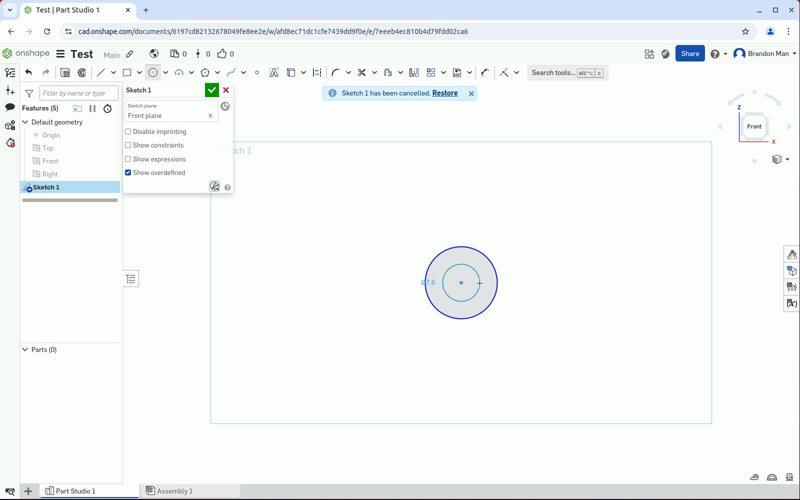
key(esc)
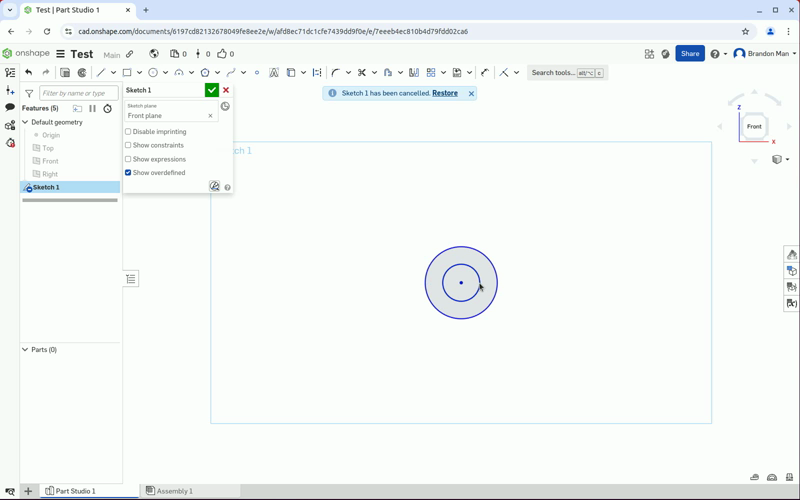
mouse_move(457, 306)
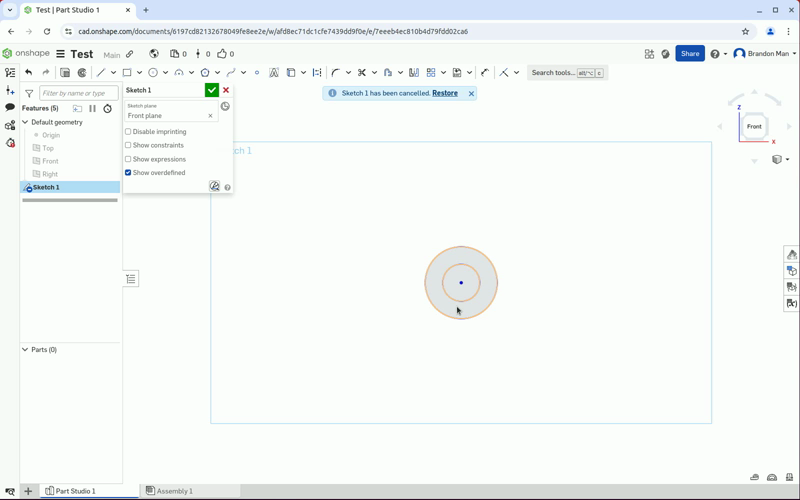
click(457, 306)
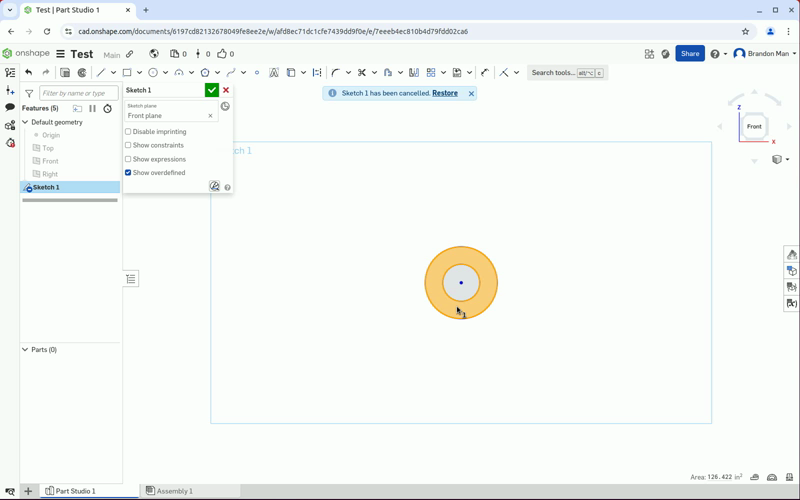
mouse_move(73, 352)
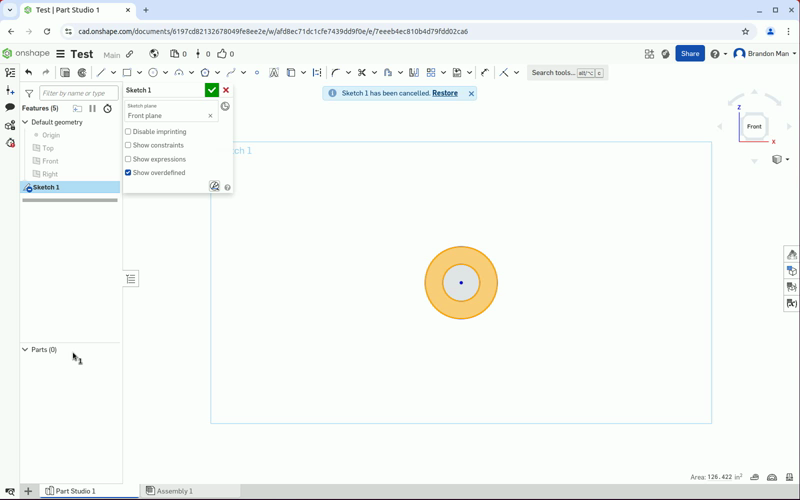
key(shift+y)
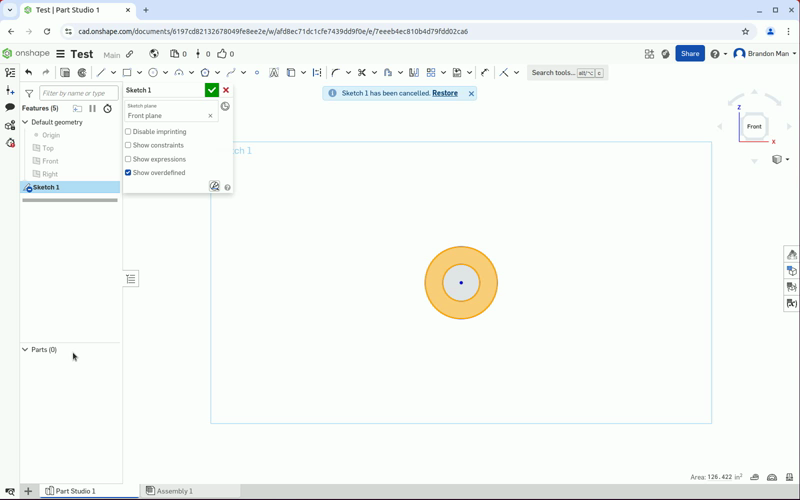
key(shift+e)
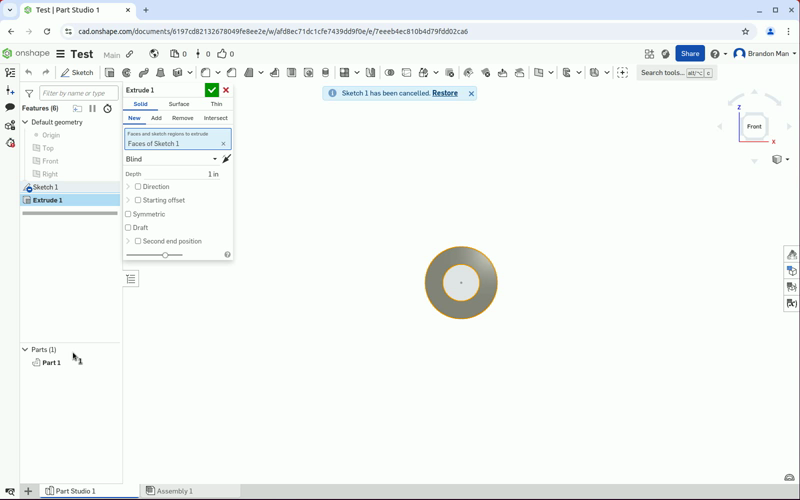
mouse_move(143, 106)
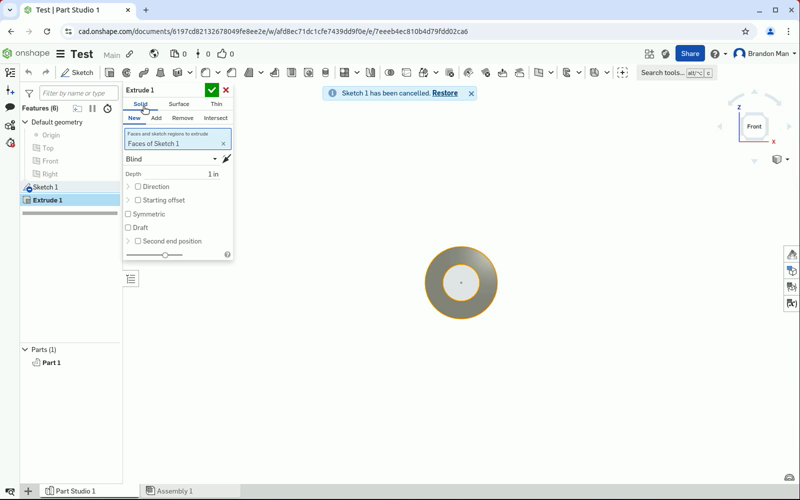
click(143, 106)
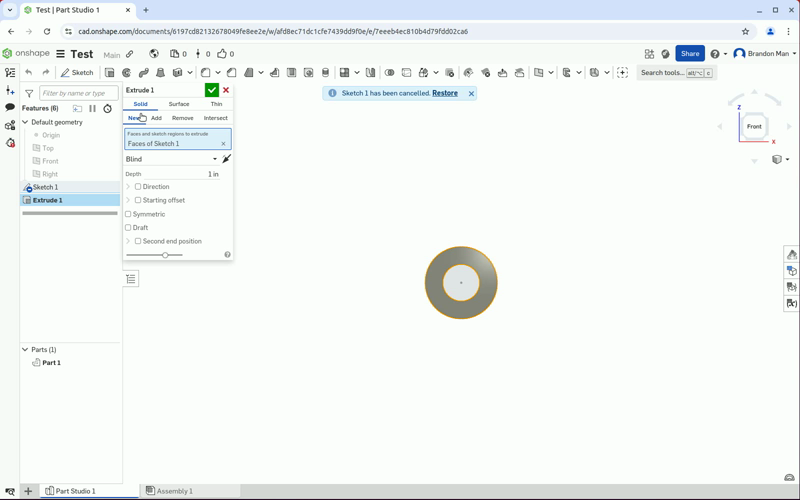
mouse_move(137, 120)
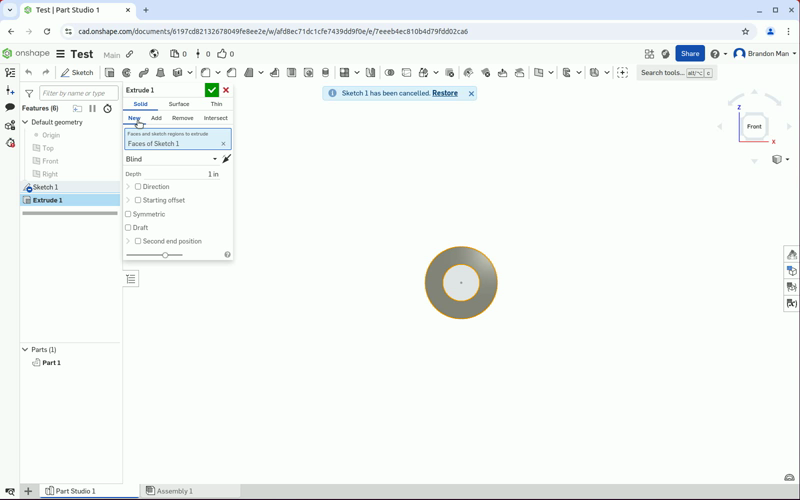
click(137, 120)
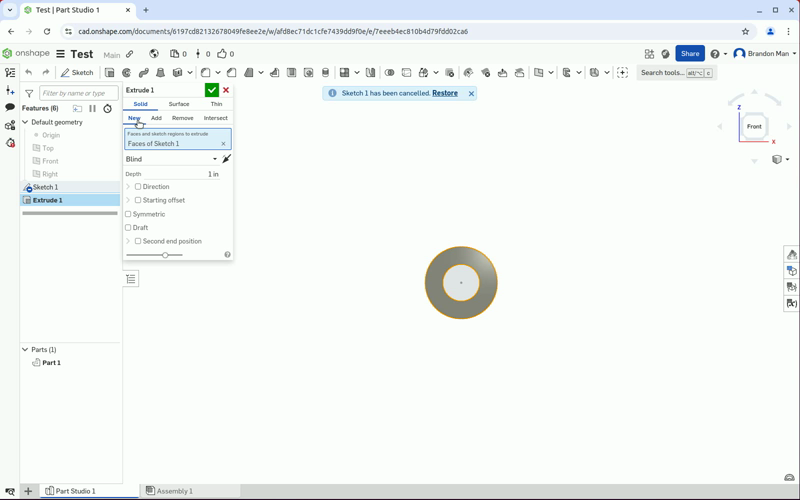
key(tab, 4)
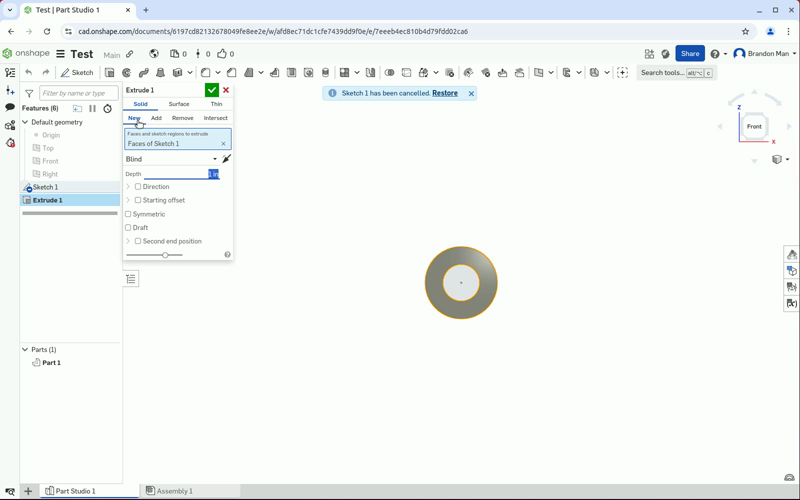
text(3.129)
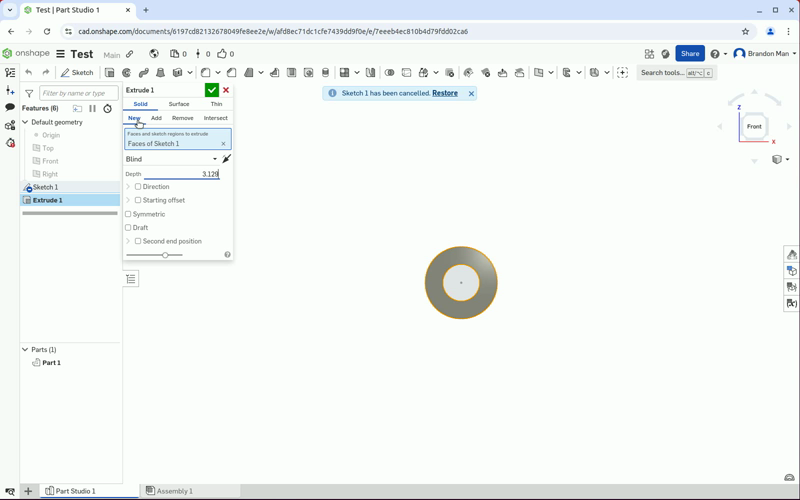
key(enter)
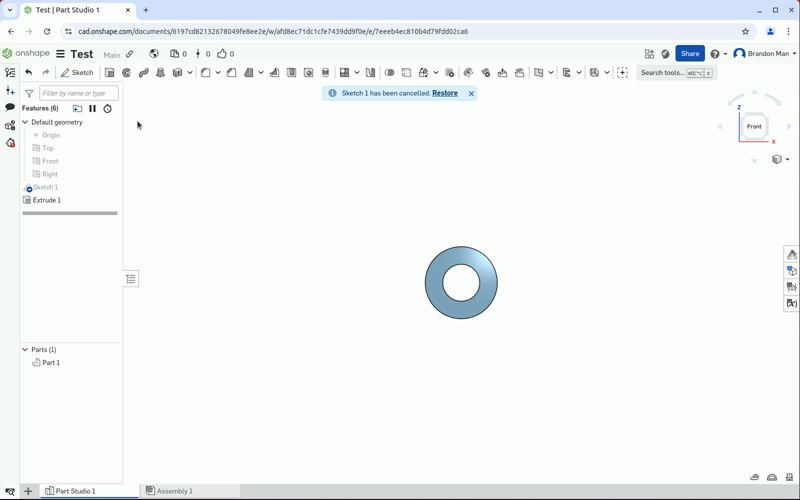
key(shift+h)
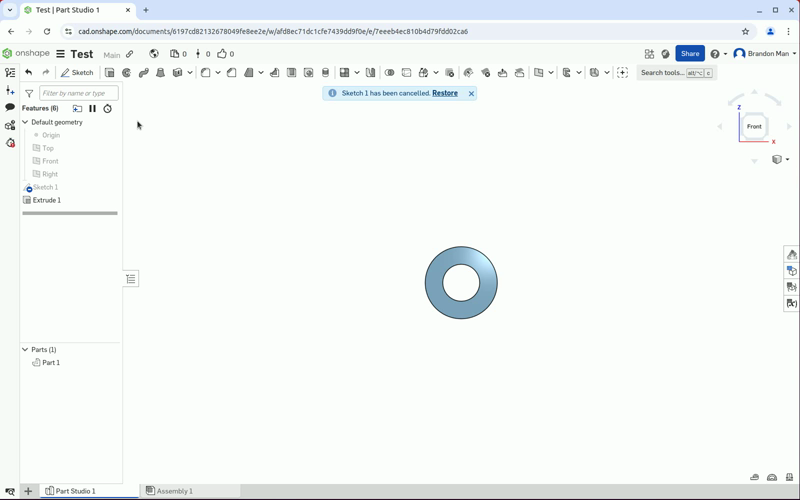
key(shift+h)
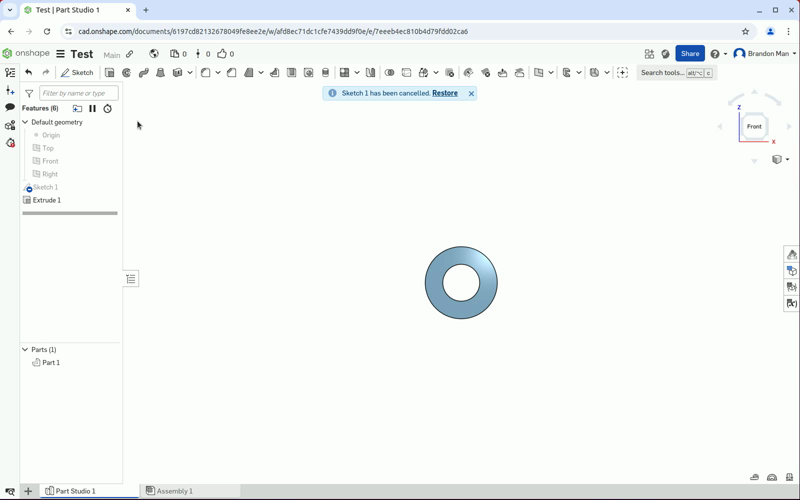
mouse_move(73, 189)
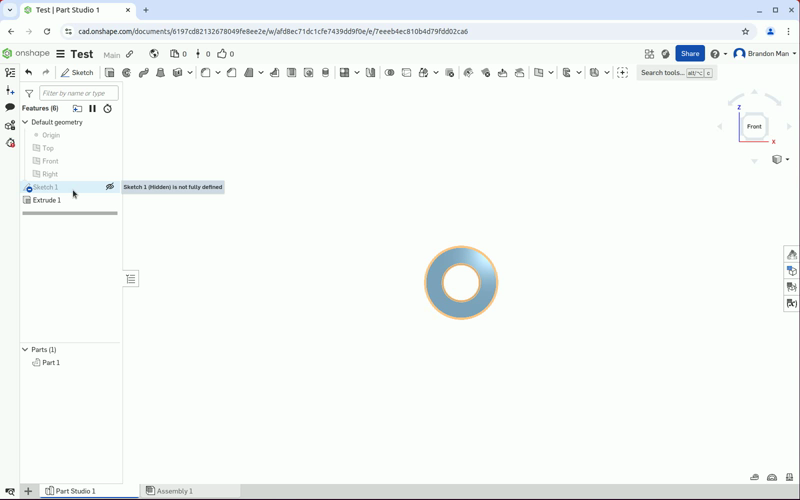
click(73, 189)
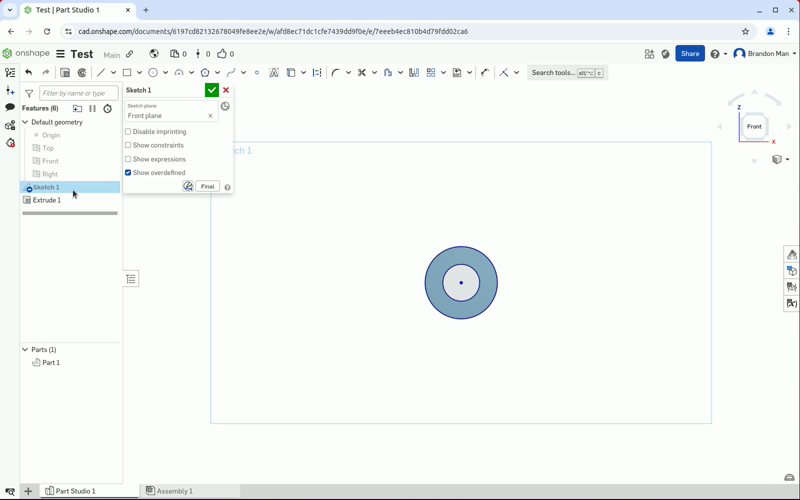
mouse_move(229, 92)
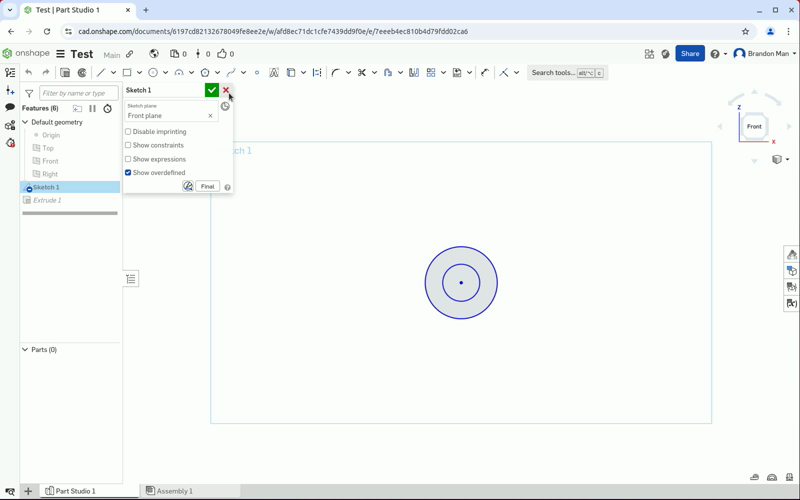
click(229, 92)
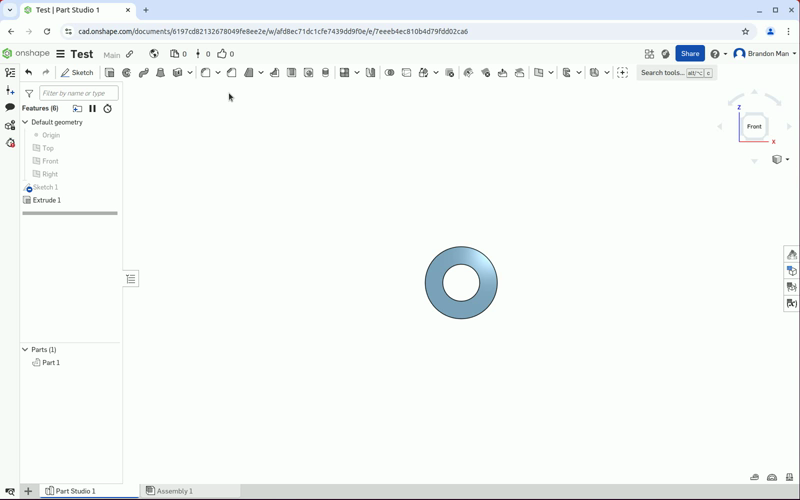
mouse_move(541, 75)
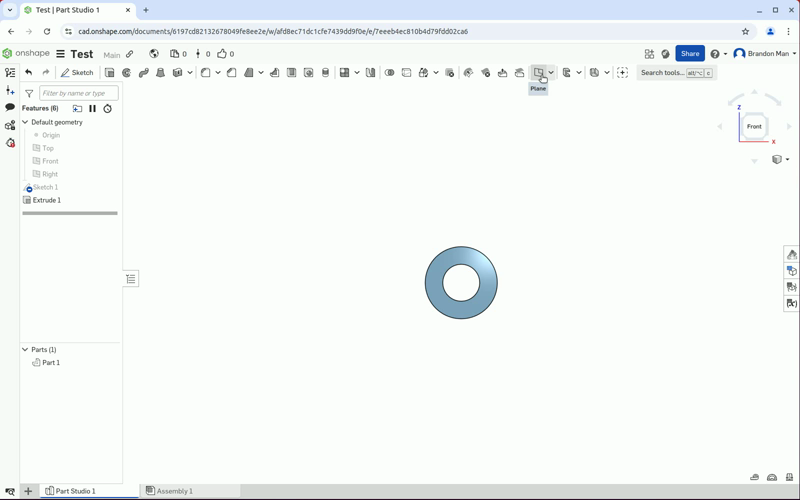
click(541, 75)
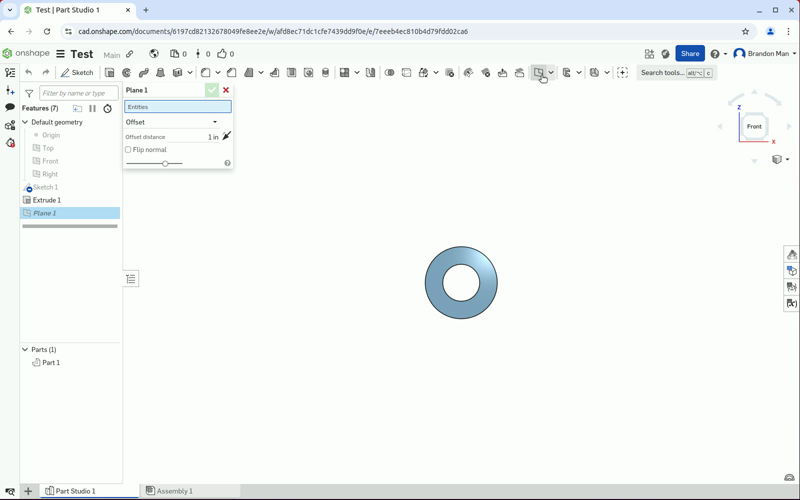
mouse_move(73, 163)
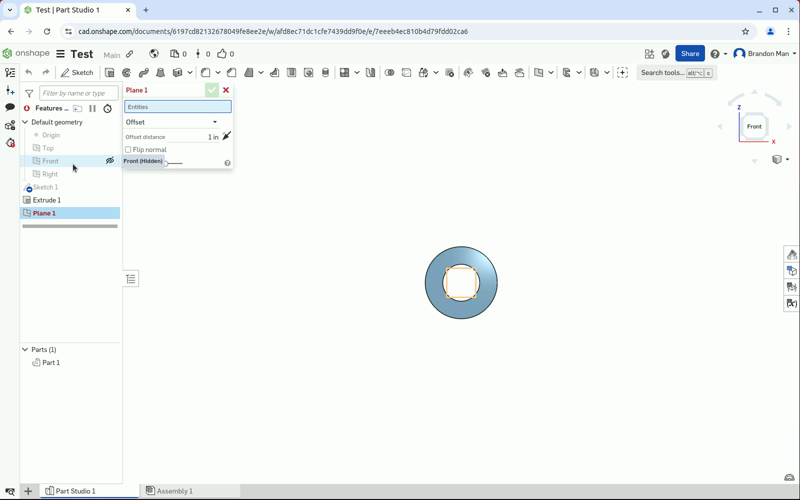
click(73, 163)
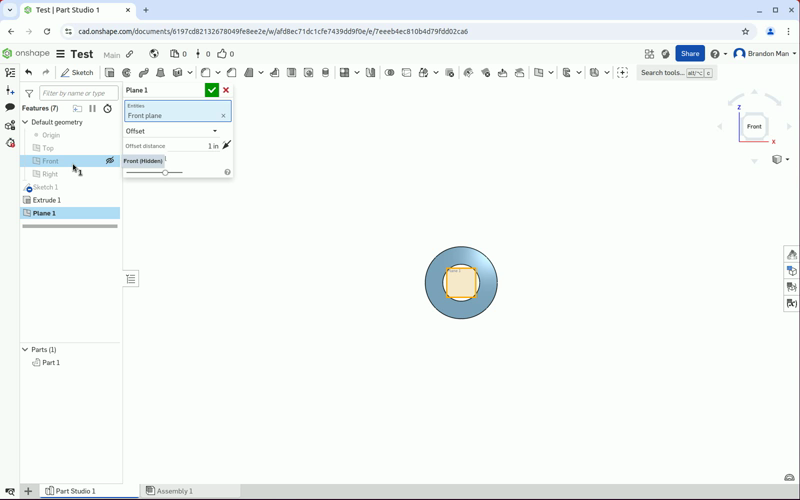
key(tab, 2)
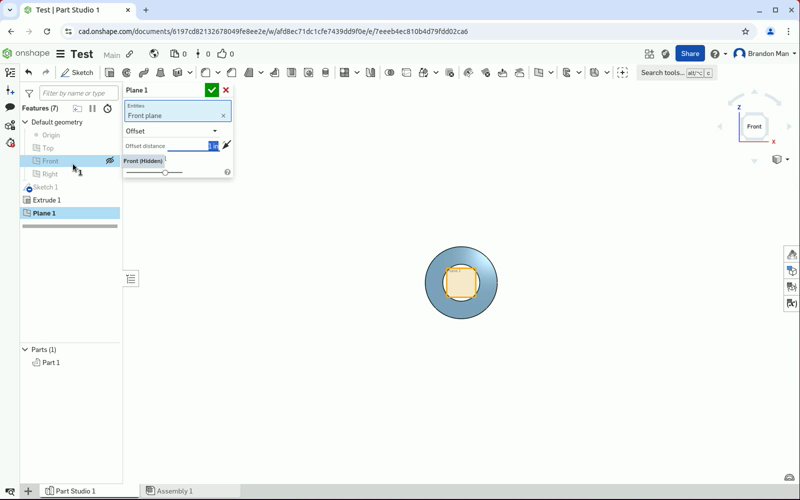
text(3.143)
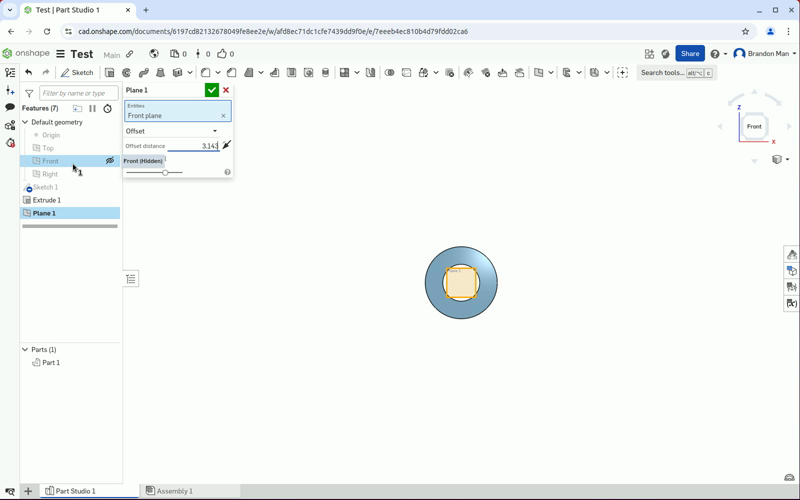
key(enter, 2)
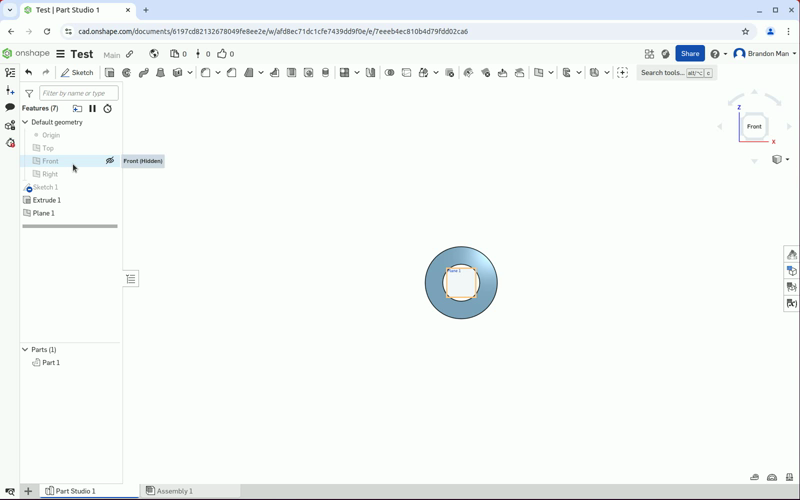
key(shift+s)
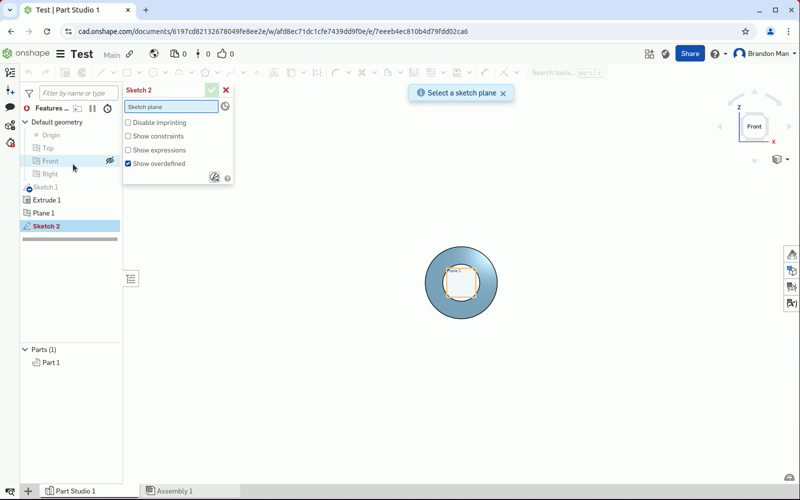
mouse_move(73, 215)
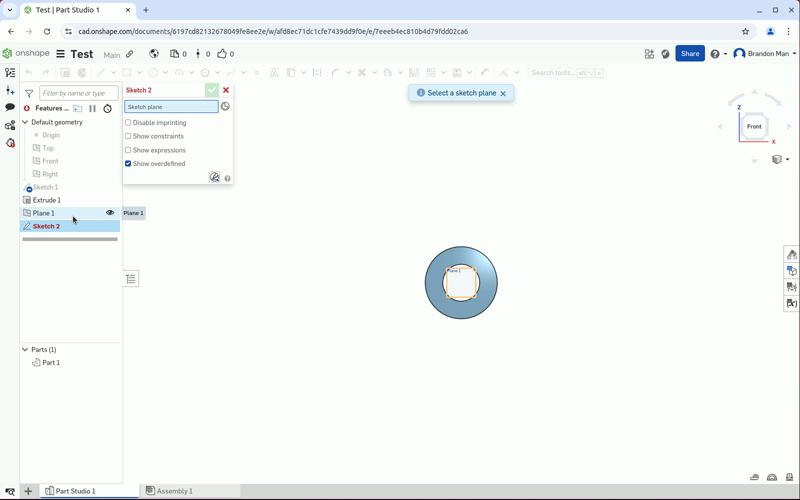
click(73, 215)
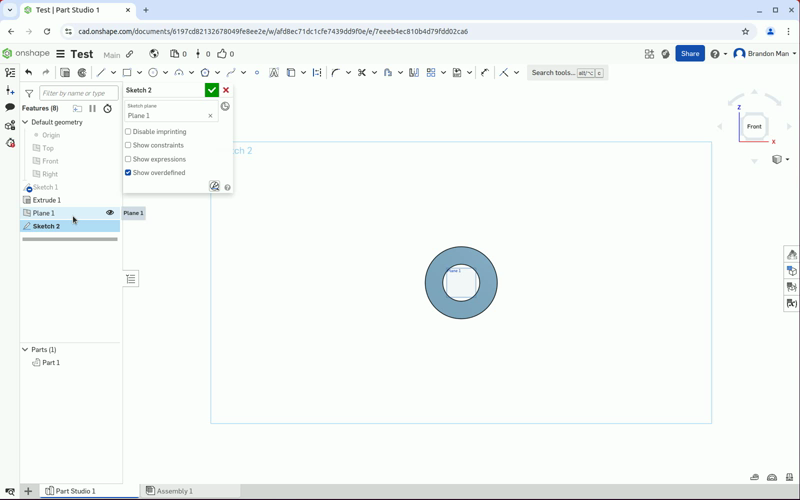
mouse_move(73, 352)
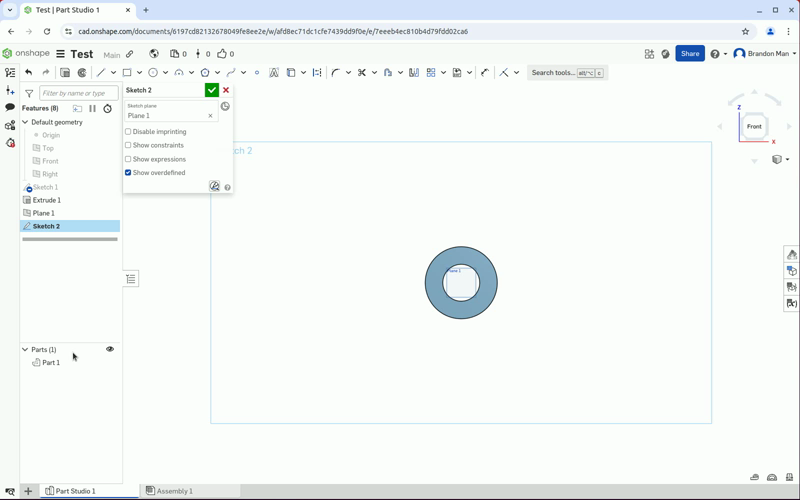
key(y)
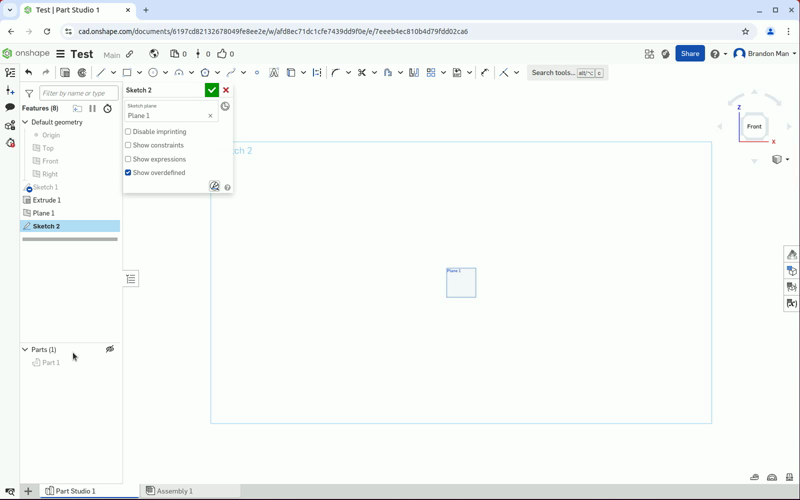
key(c)
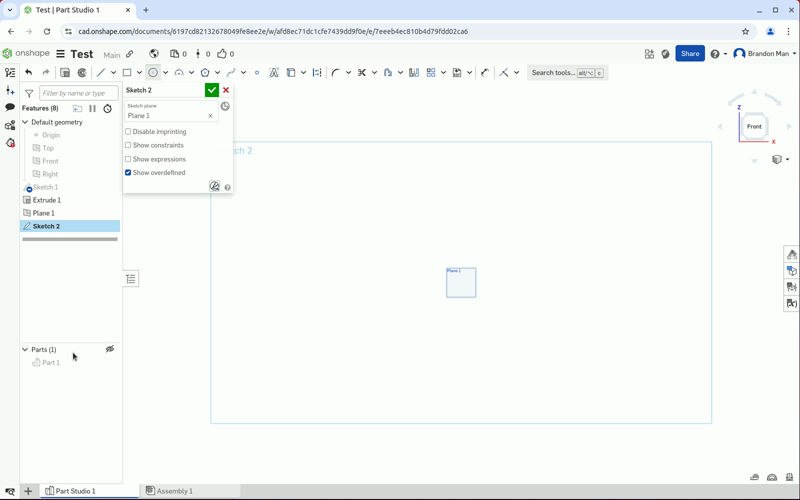
key_down(shift)
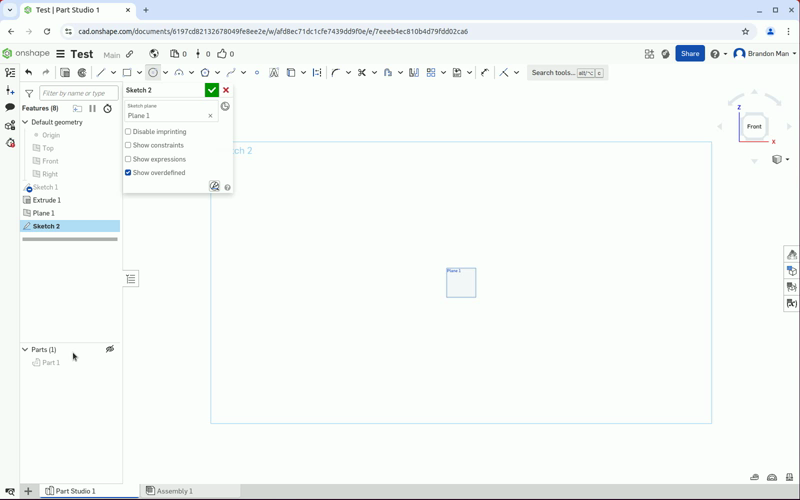
mouse_move(461, 282)
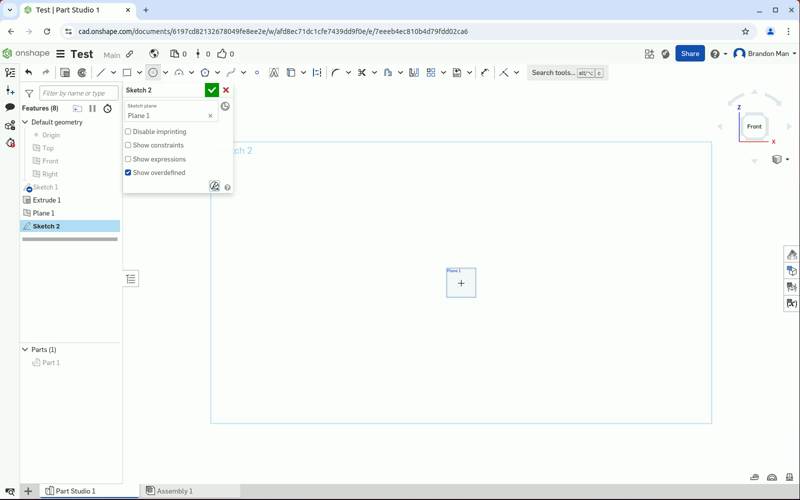
click(461, 282)
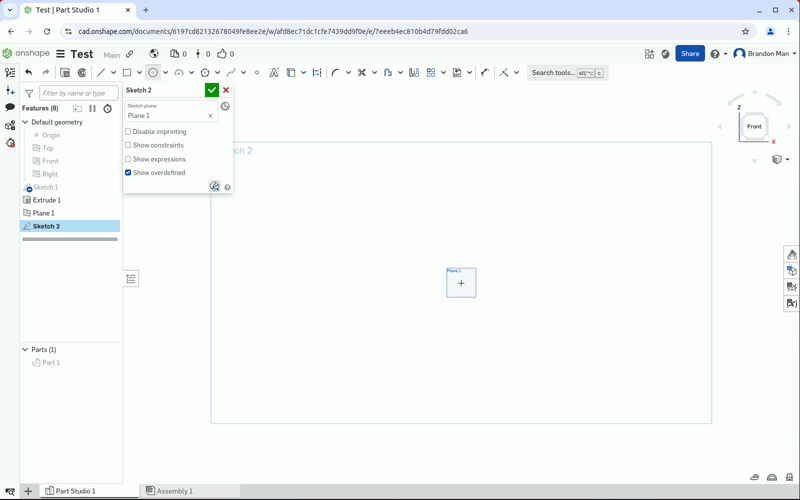
key_up(shift)
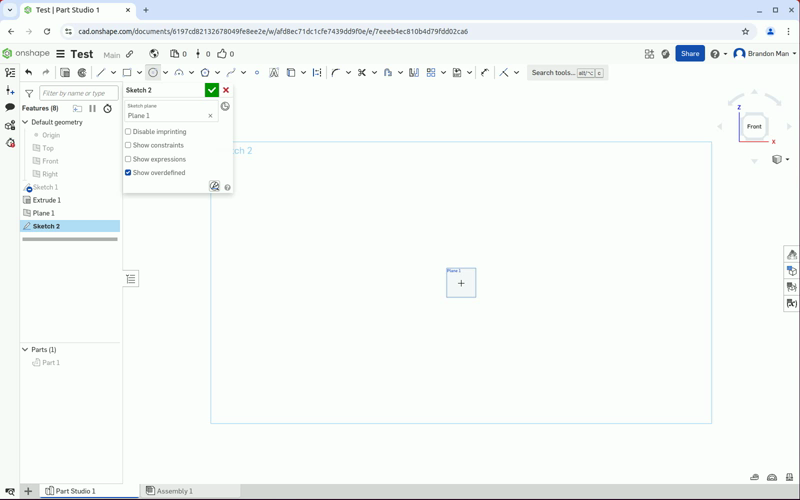
mouse_move(494, 282)
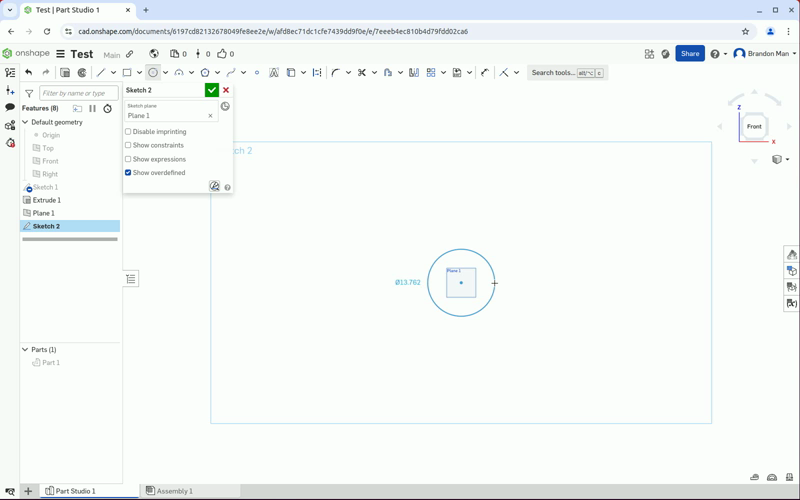
click(494, 282)
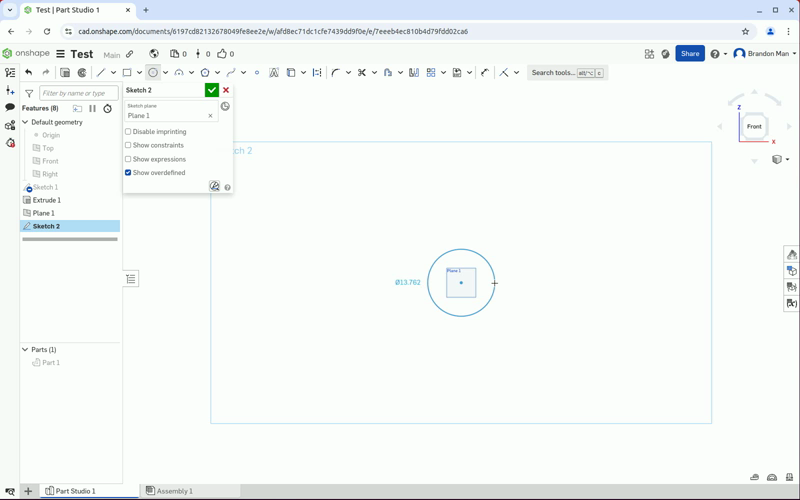
key(esc)
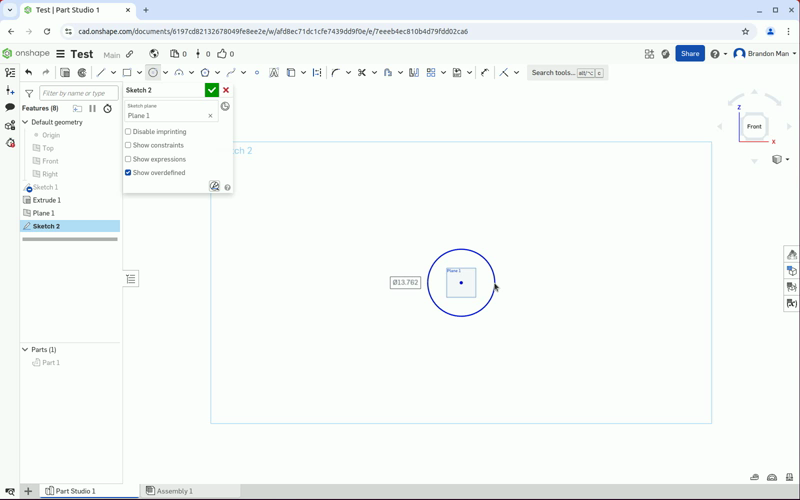
key(c)
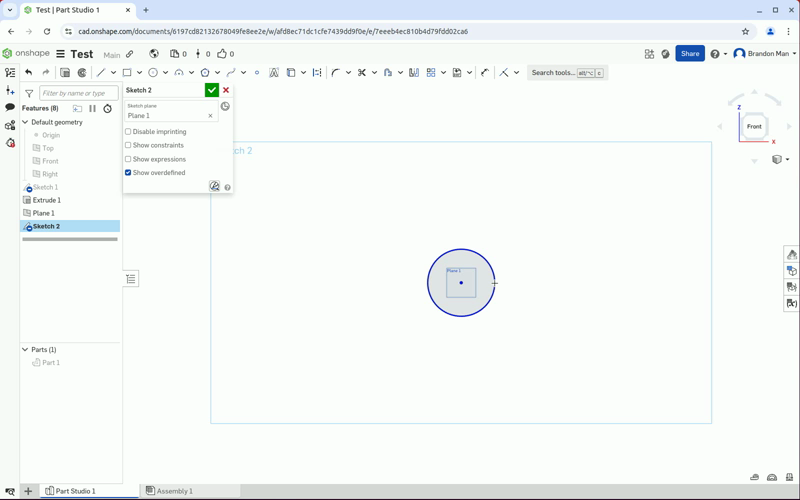
key_down(shift)
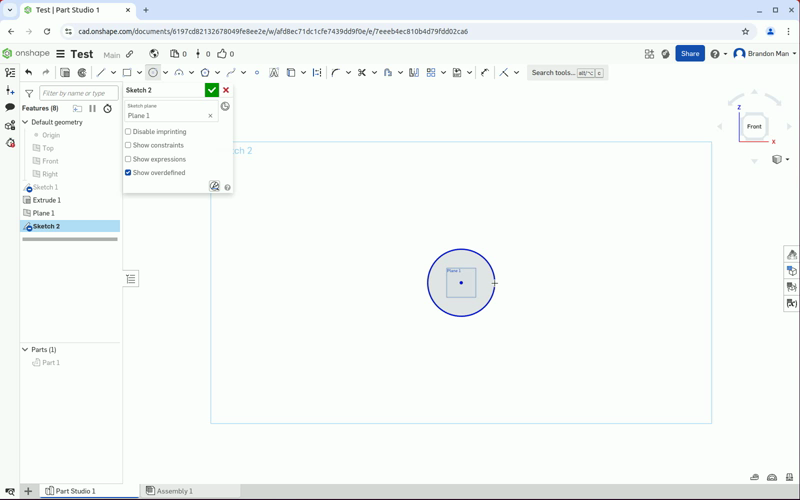
mouse_move(461, 282)
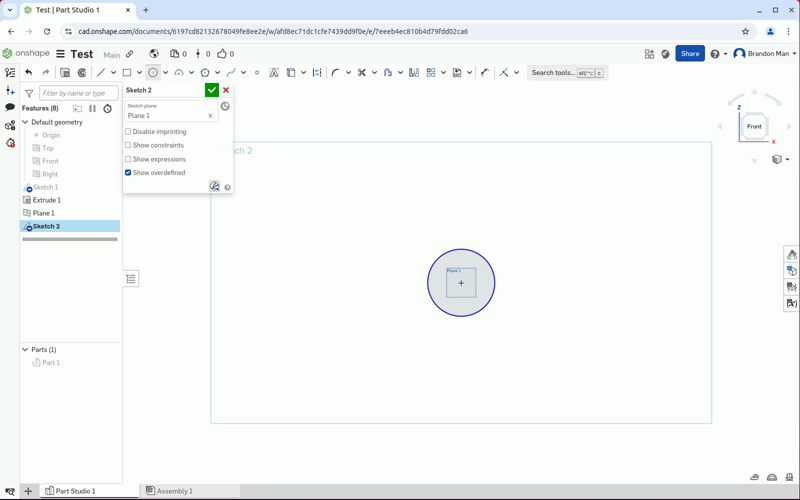
click(461, 282)
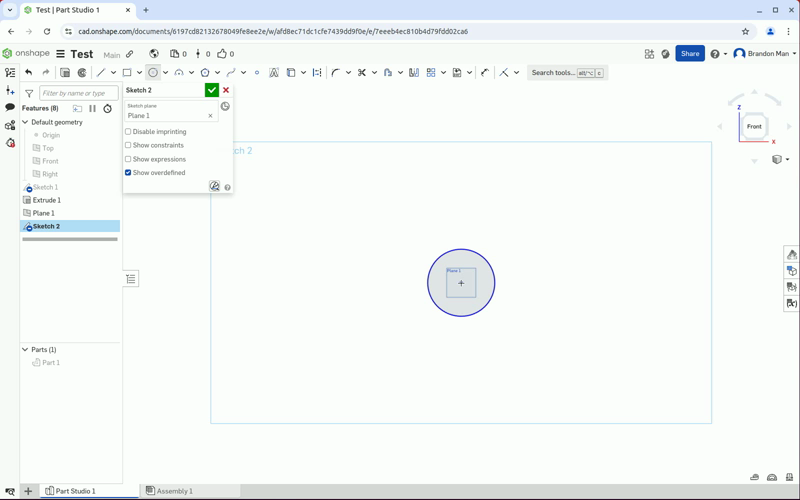
key_up(shift)
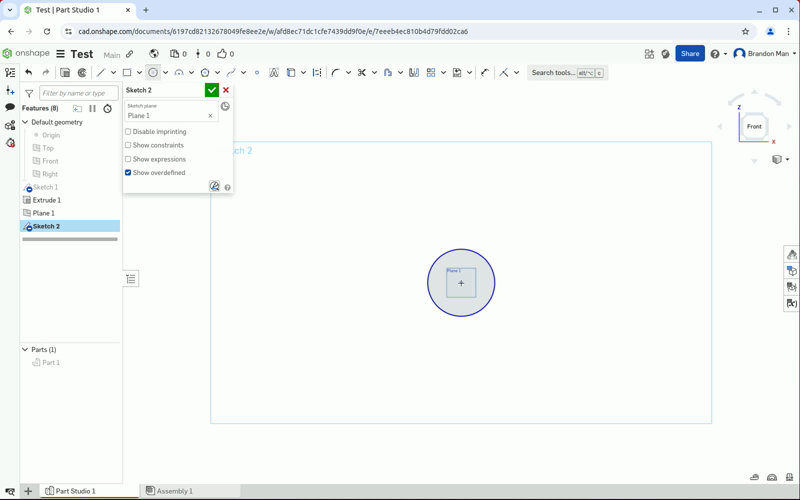
mouse_move(480, 282)
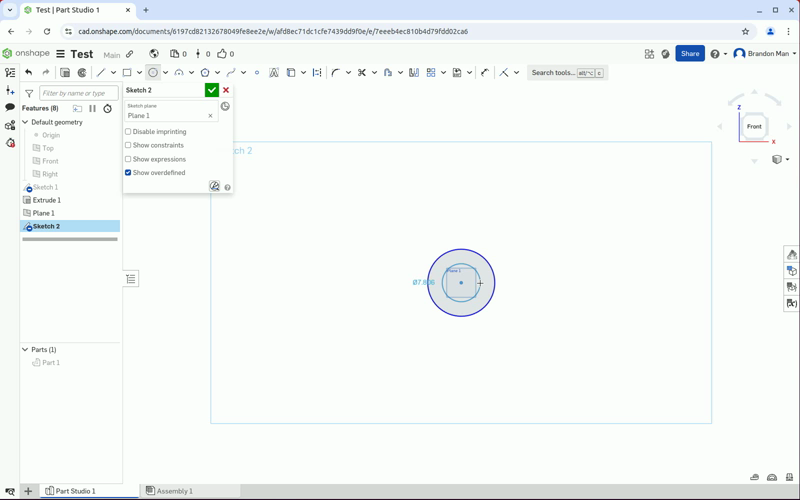
click(480, 282)
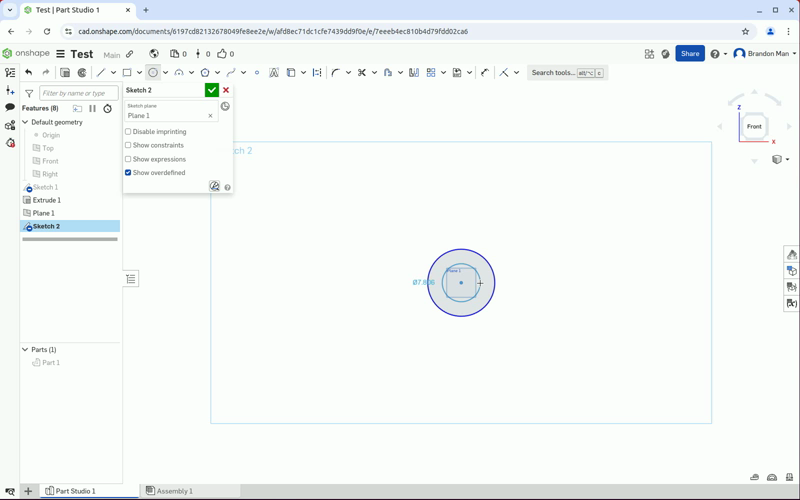
key(esc)
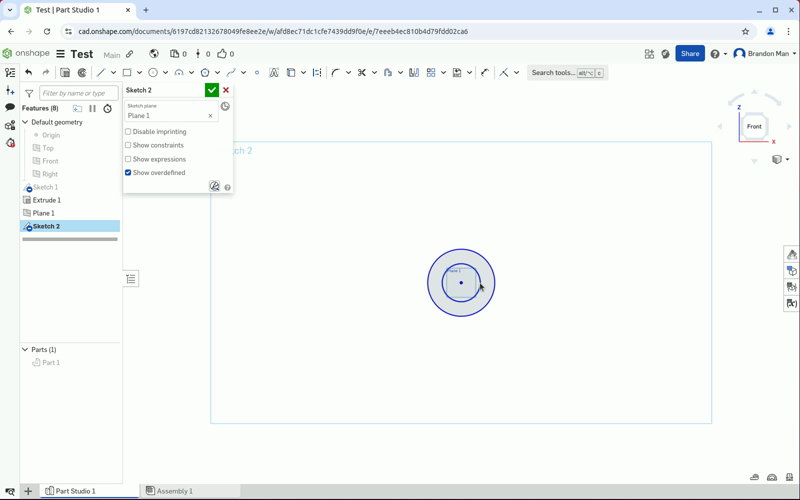
mouse_move(460, 311)
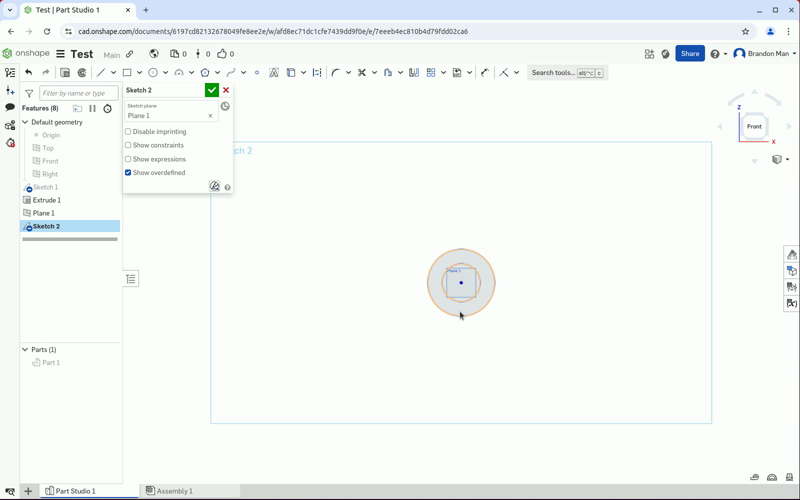
click(460, 311)
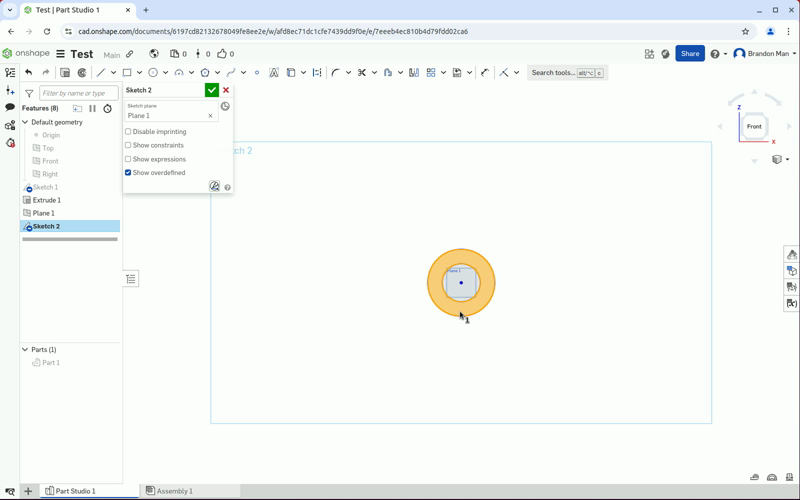
mouse_move(73, 352)
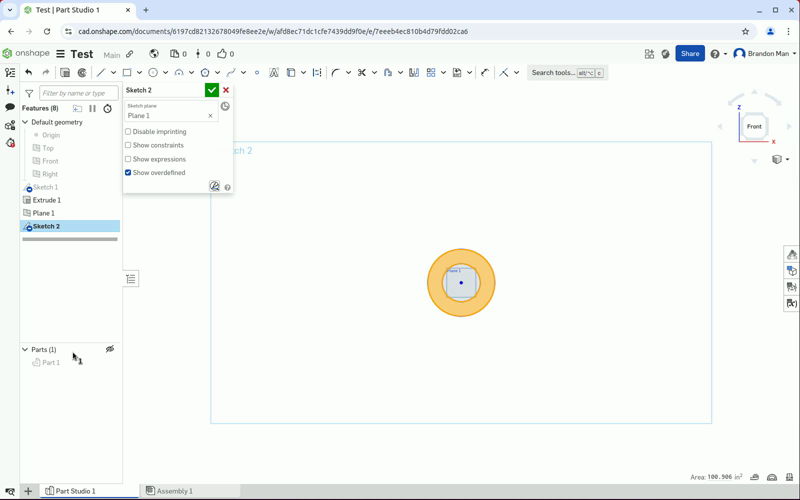
key(shift+y)
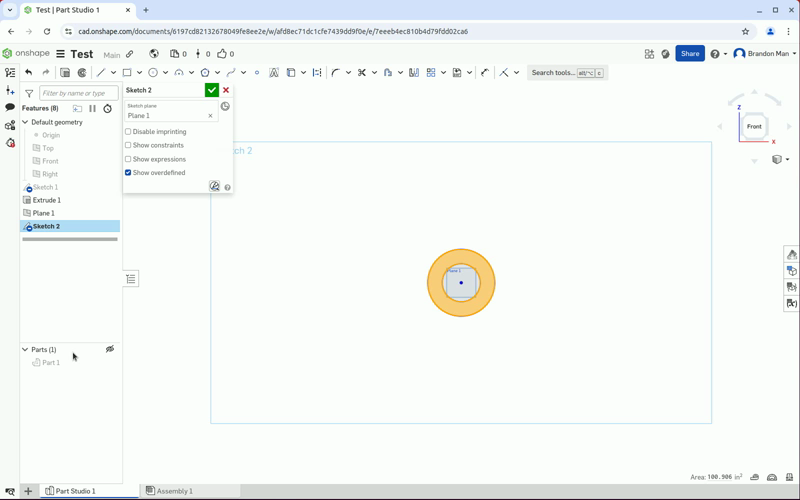
key(shift+e)
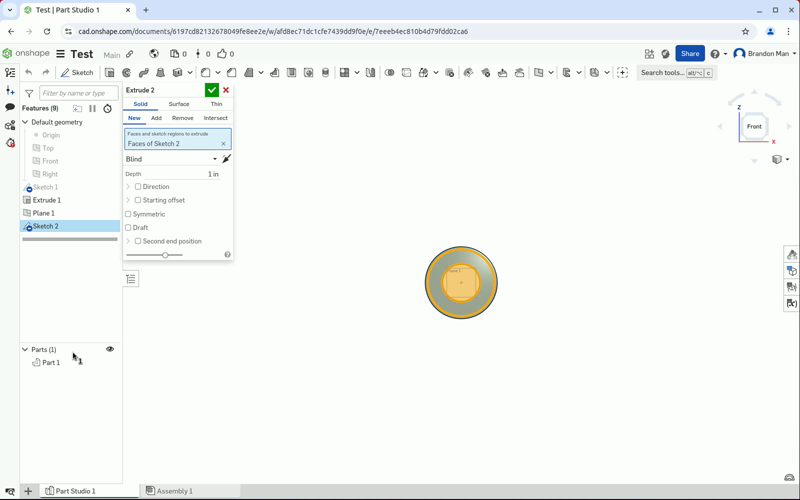
mouse_move(143, 106)
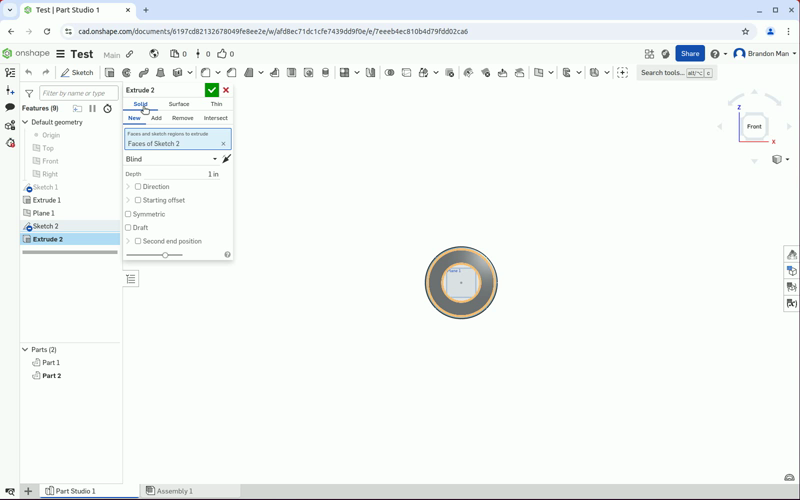
click(143, 106)
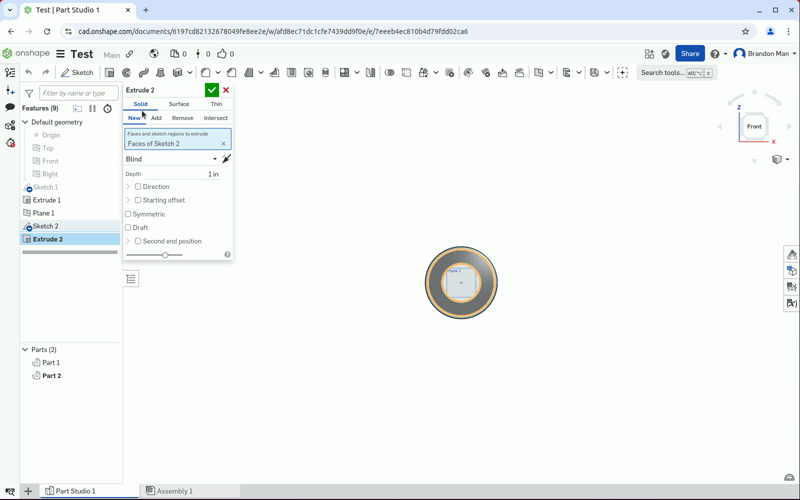
mouse_move(137, 120)
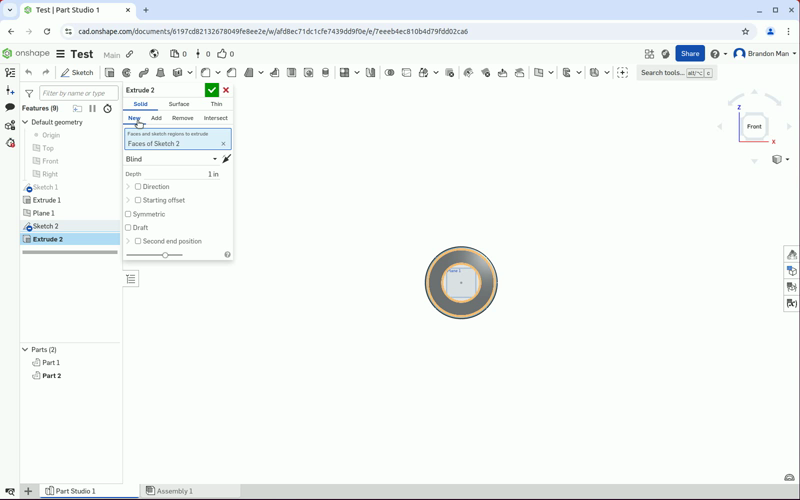
click(137, 120)
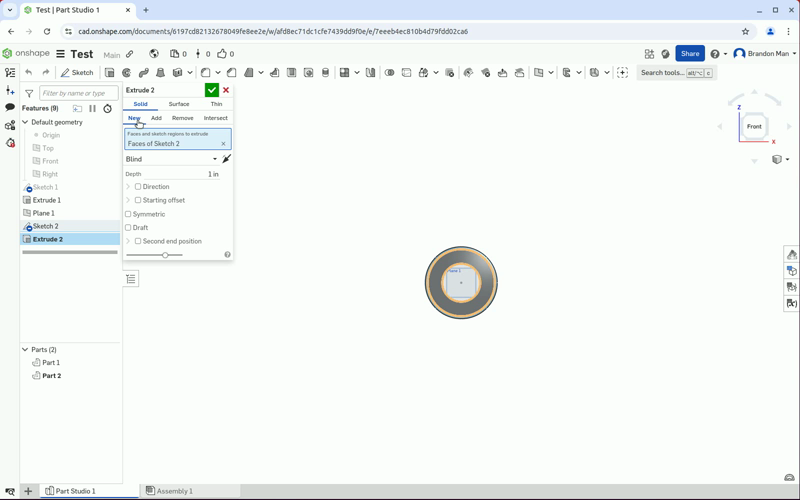
key(tab, 4)
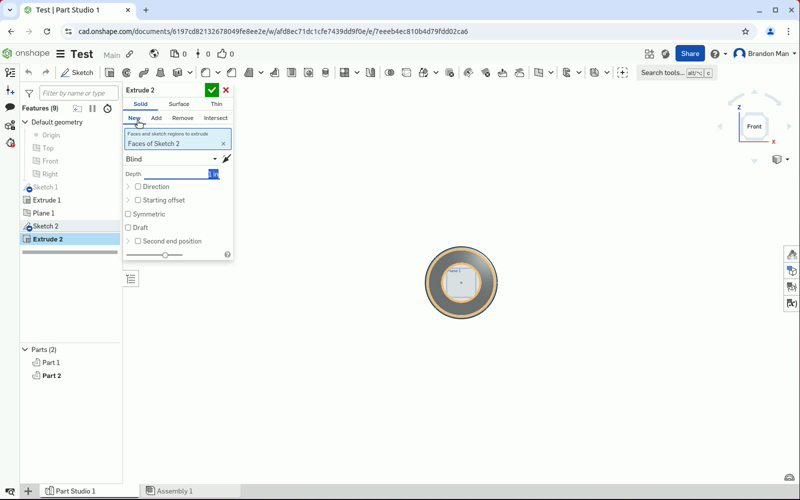
text(0.963)
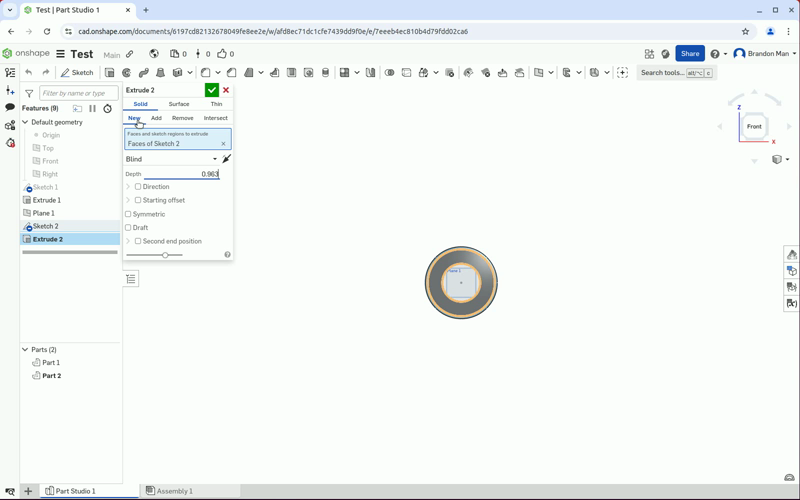
key(enter)
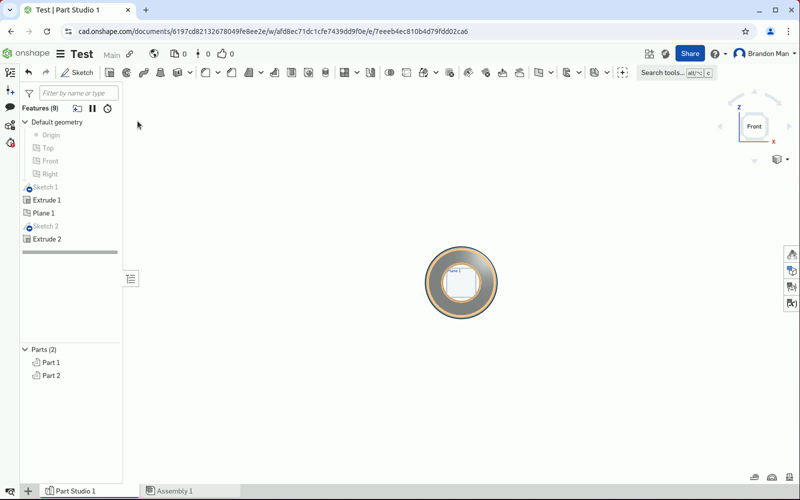
key(shift+h)
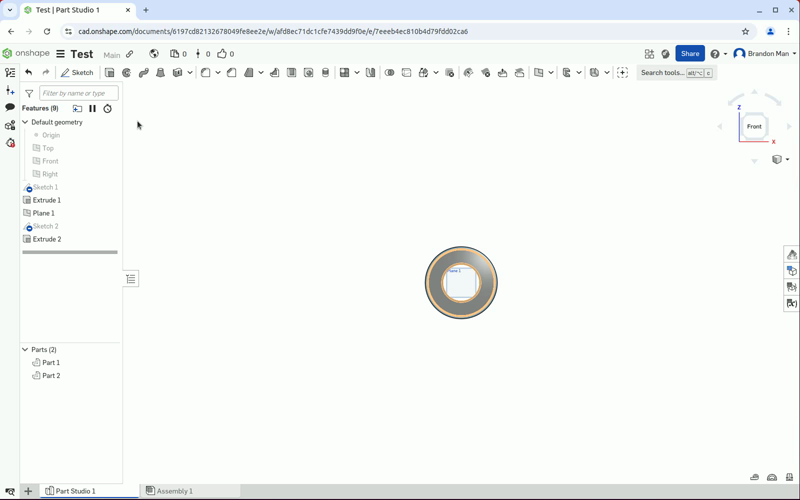
key(shift+h)
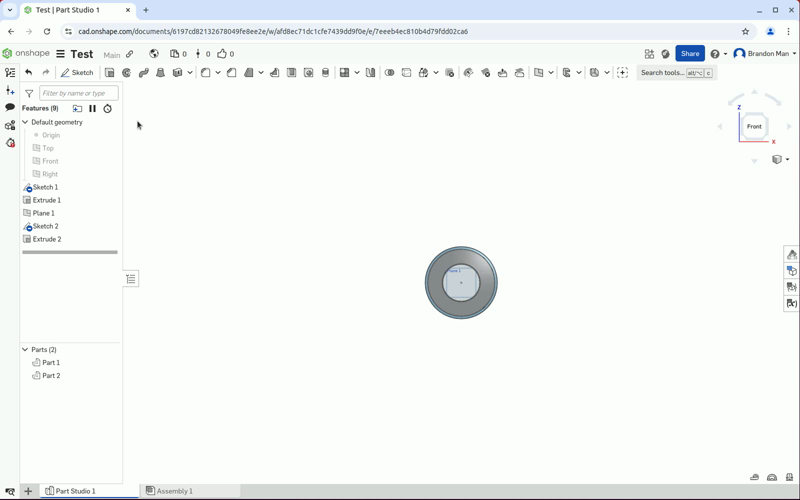
key(shift+7)
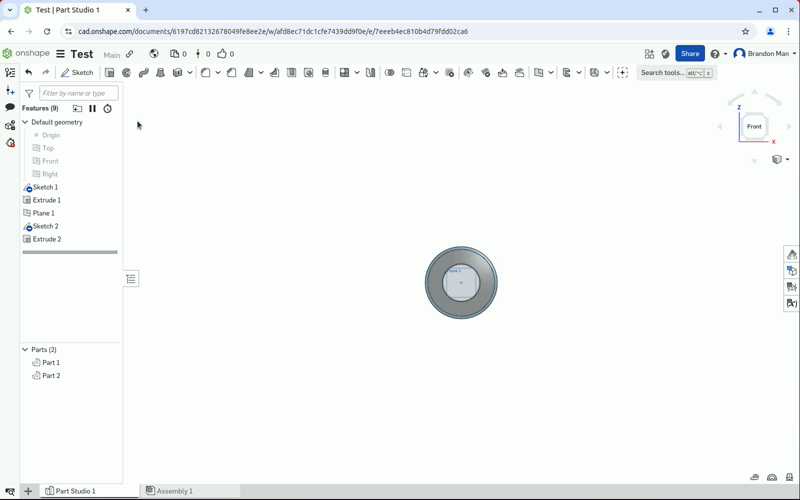
key(left, 2)
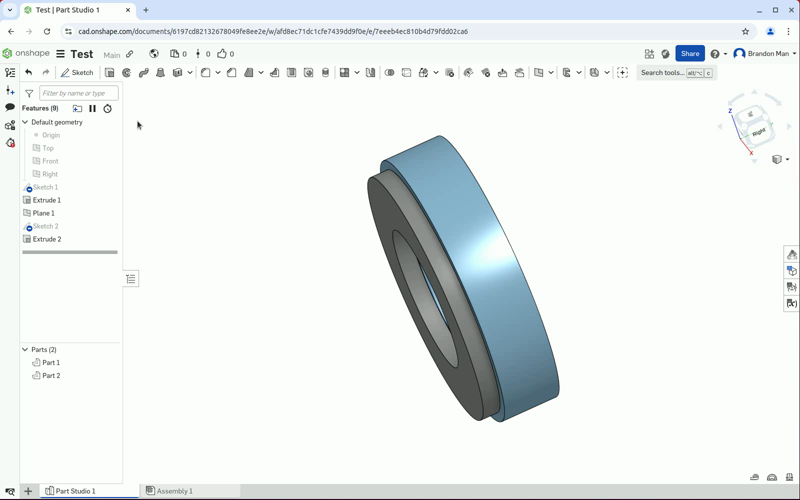
key(down, 2)
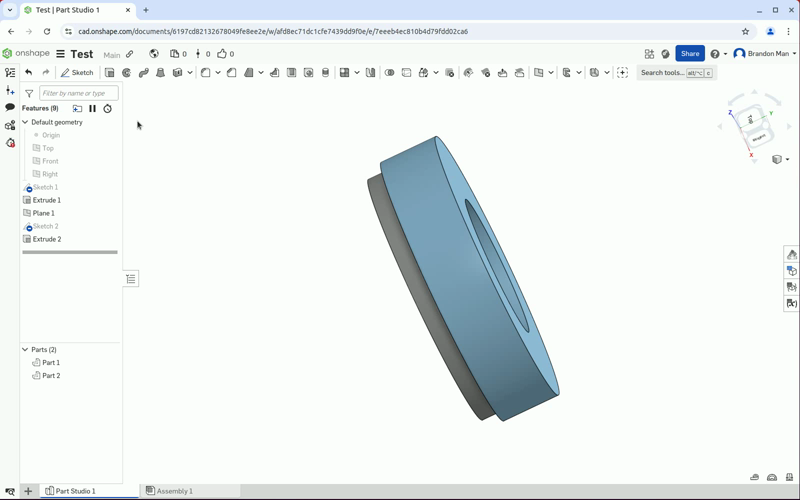
key(up, 2)
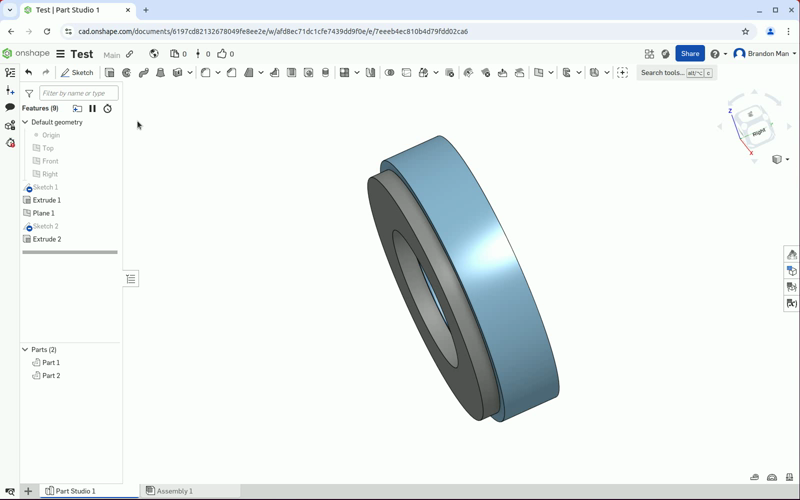
key(right, 2)
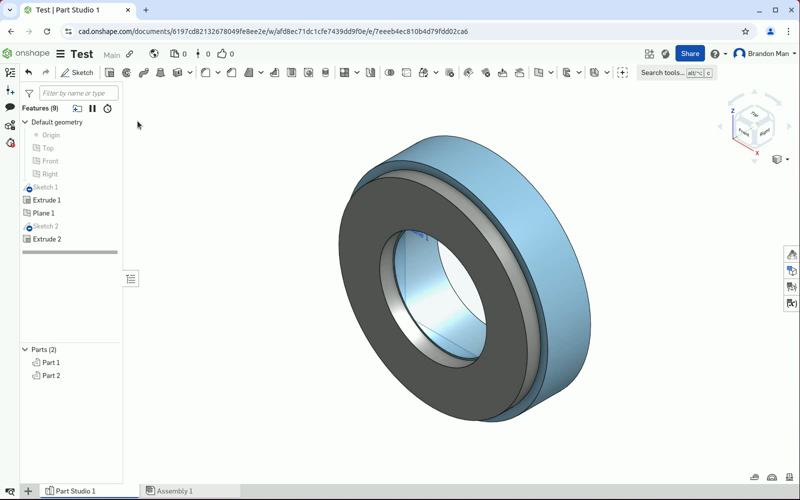
mouse_move(73, 189)
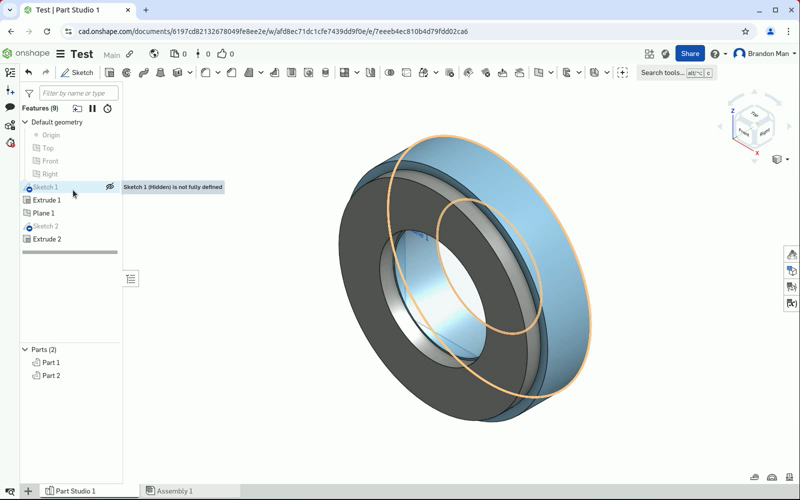
click(73, 189)